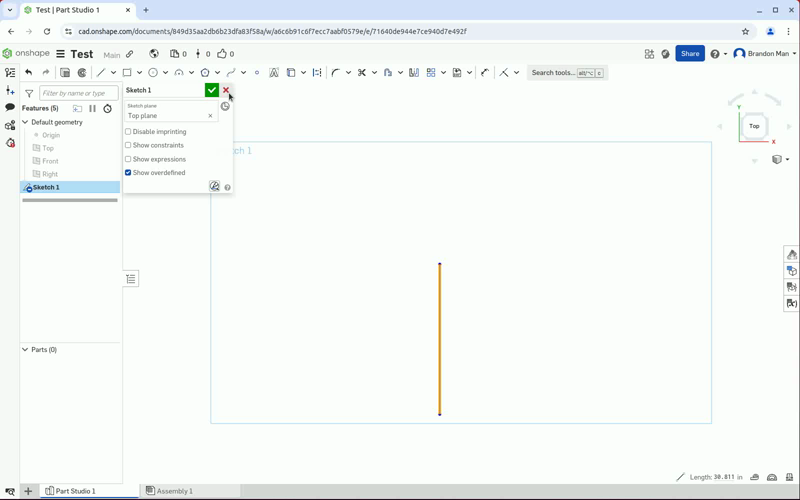
key(shift+h)
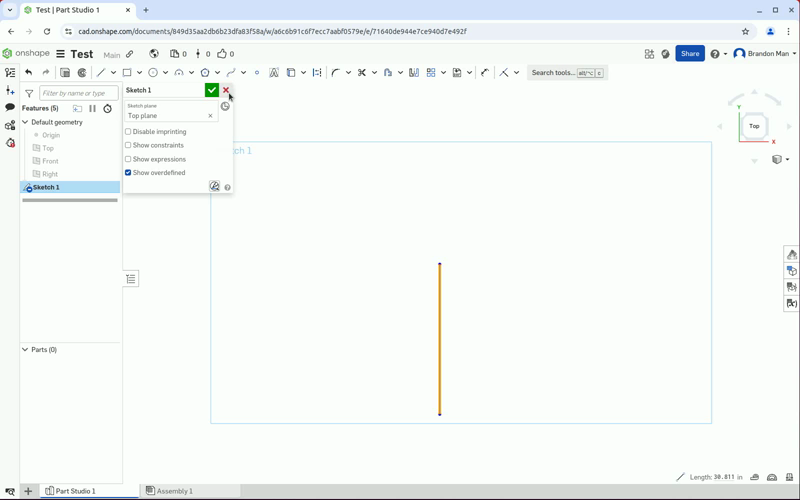
key(shift+s)
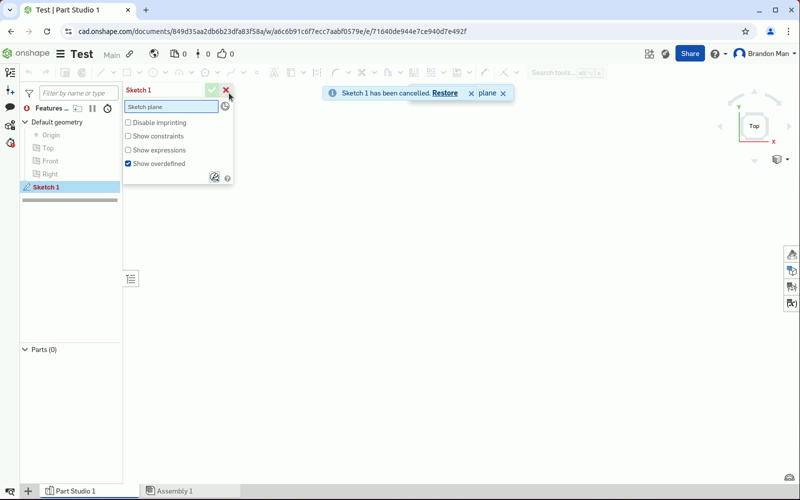
mouse_move(73, 150)
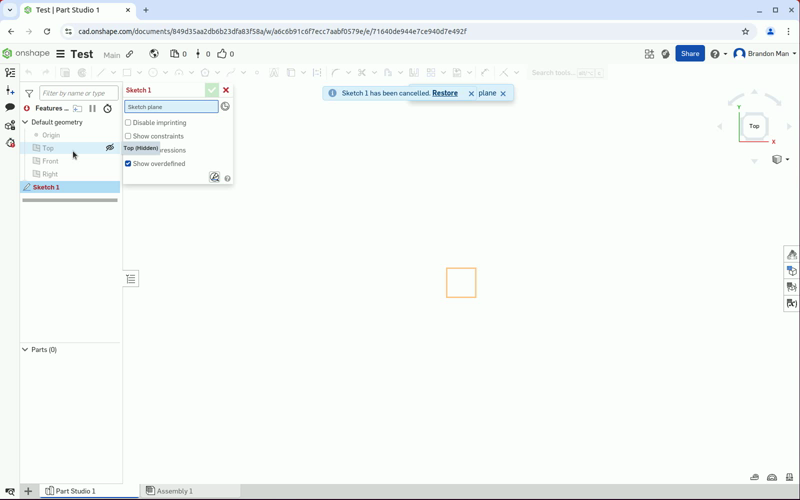
click(73, 150)
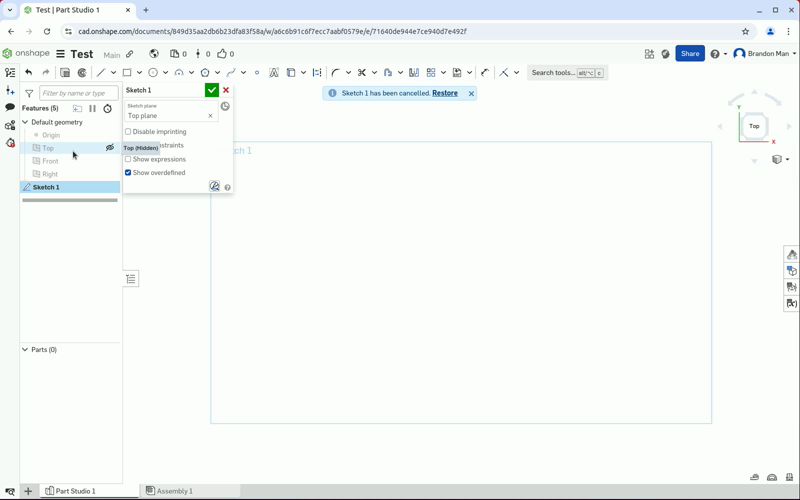
mouse_move(73, 352)
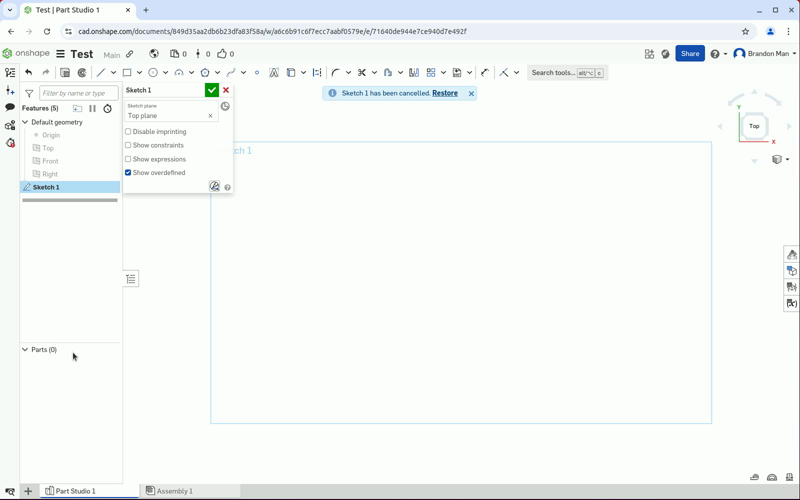
key(y)
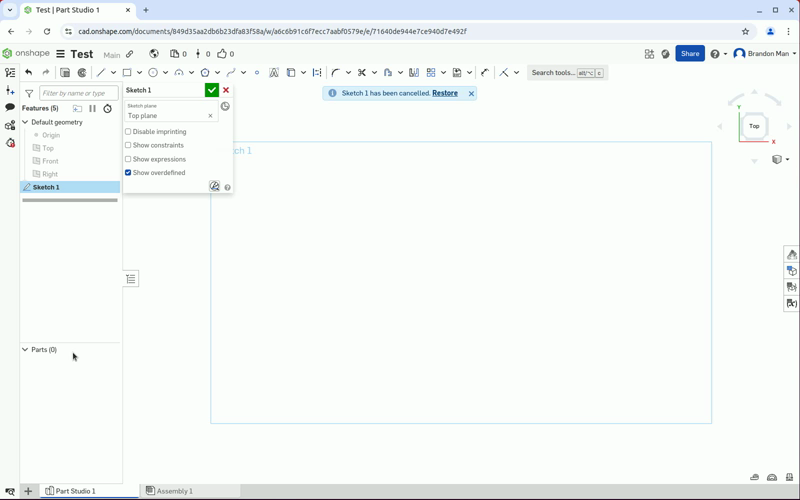
key(c)
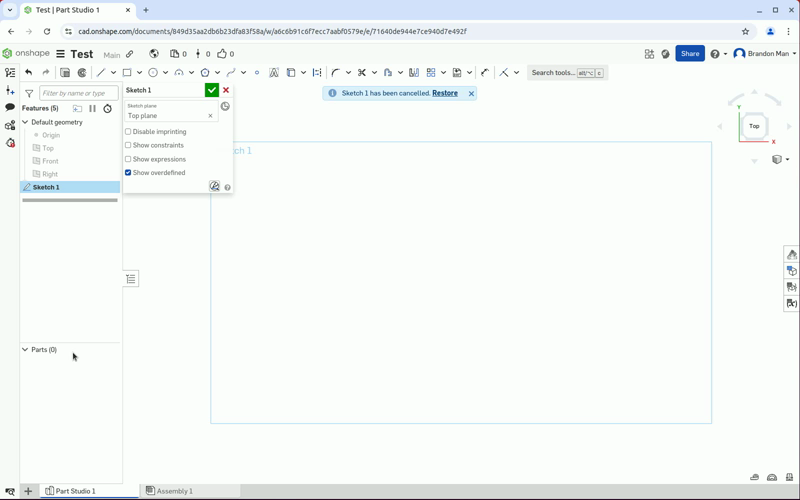
key_down(shift)
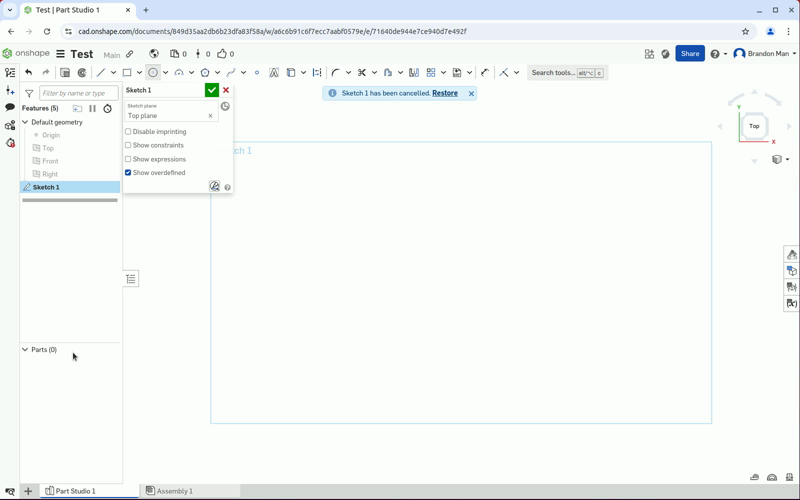
mouse_move(461, 282)
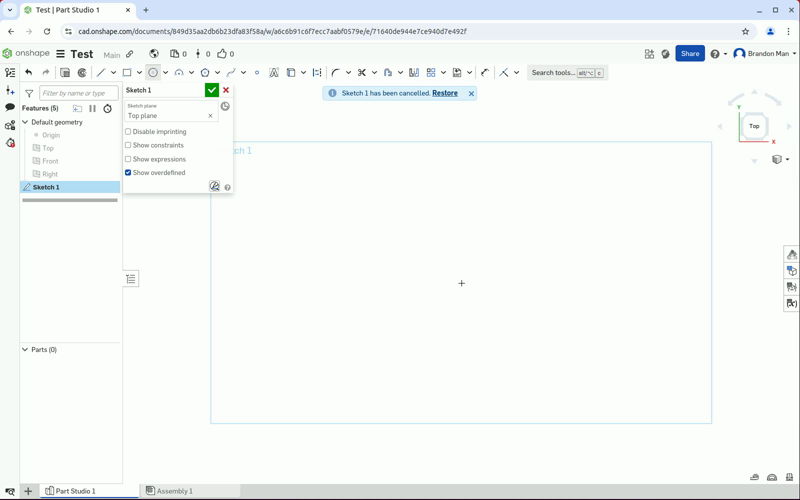
click(461, 282)
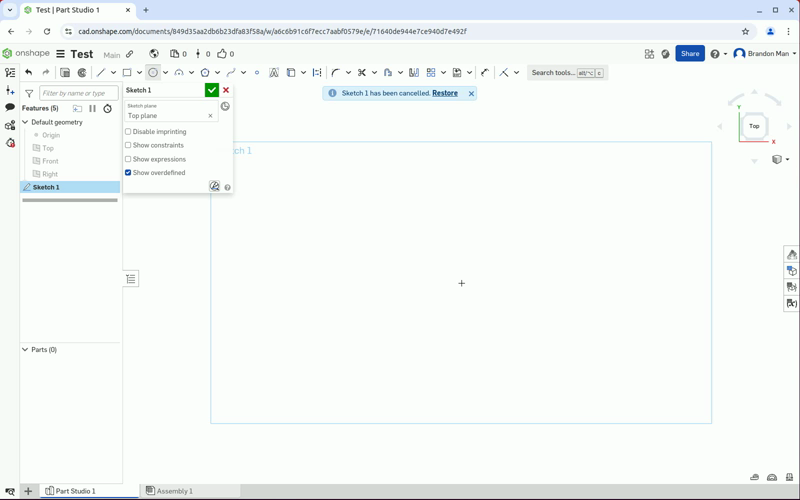
key_up(shift)
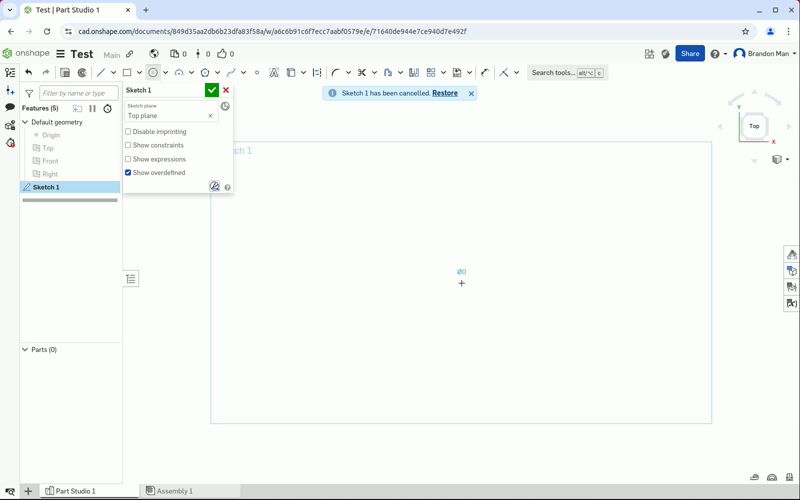
mouse_move(480, 282)
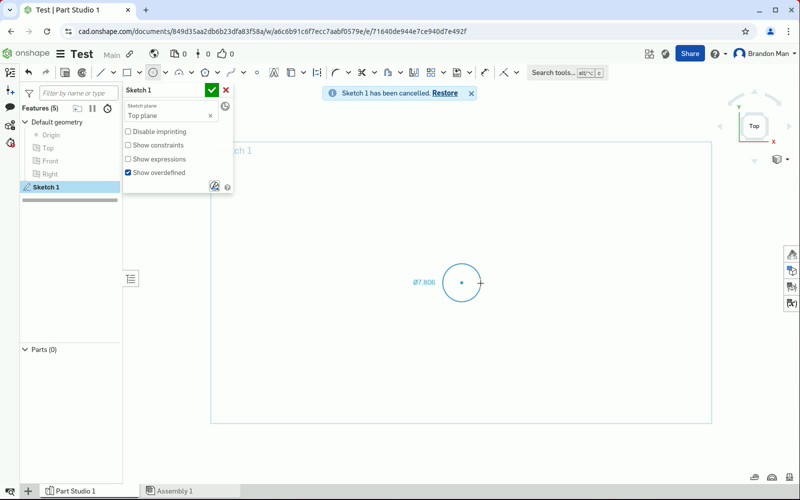
click(480, 282)
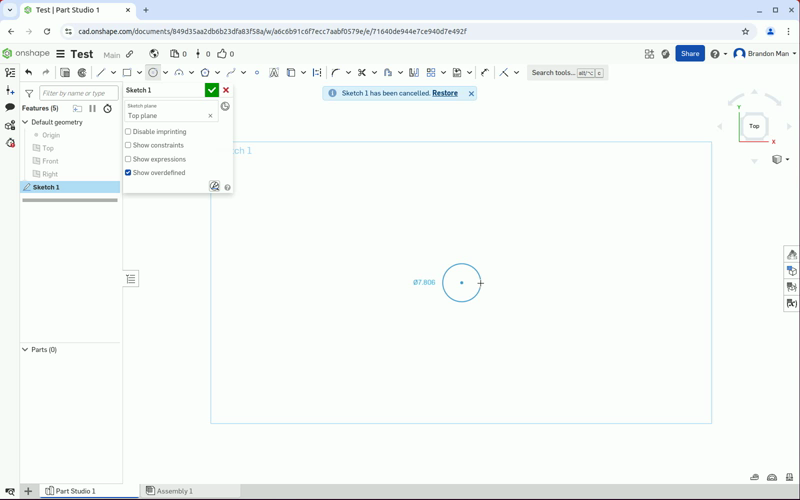
key(esc)
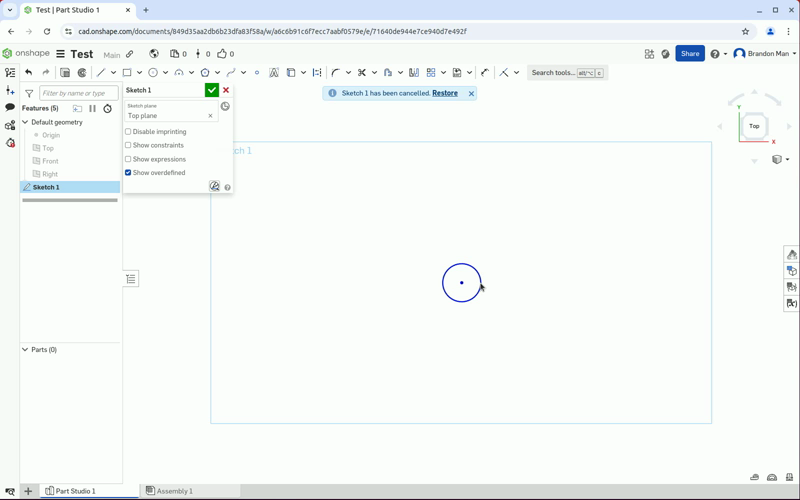
key(c)
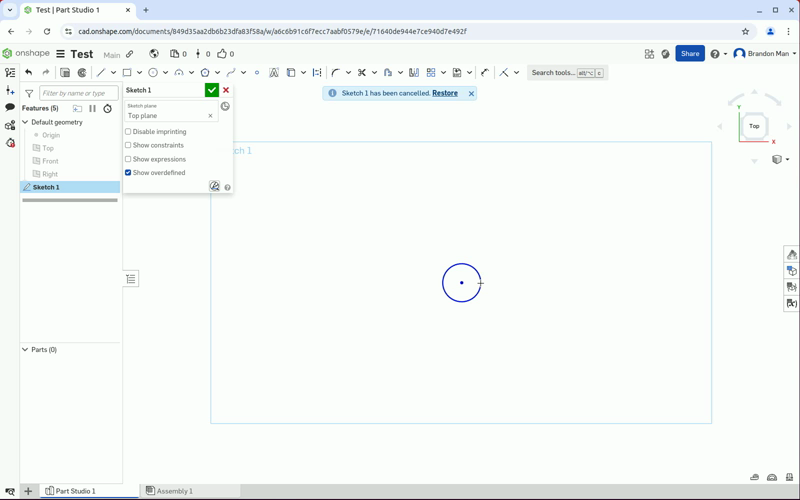
key_down(shift)
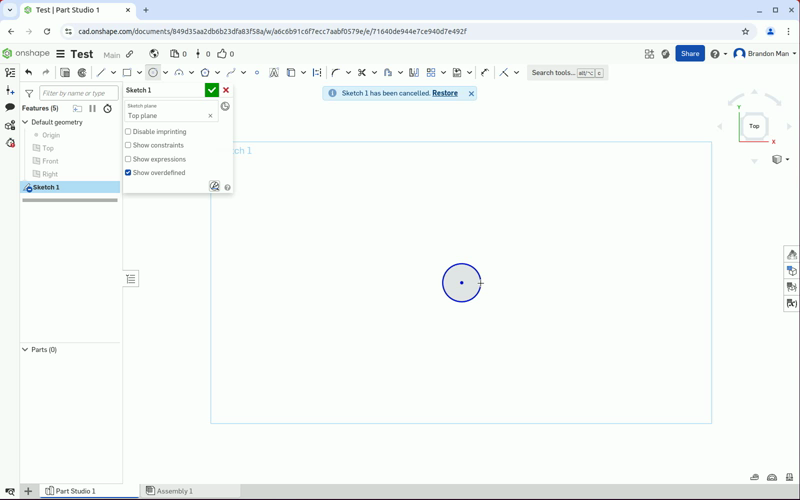
mouse_move(461, 282)
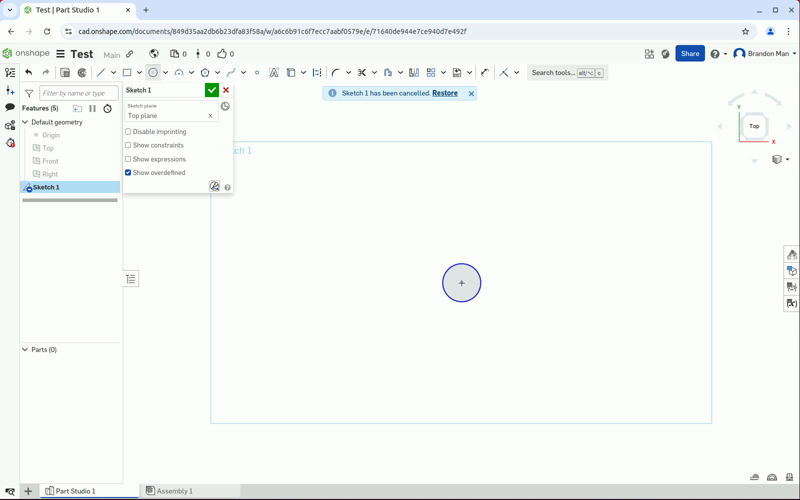
click(461, 282)
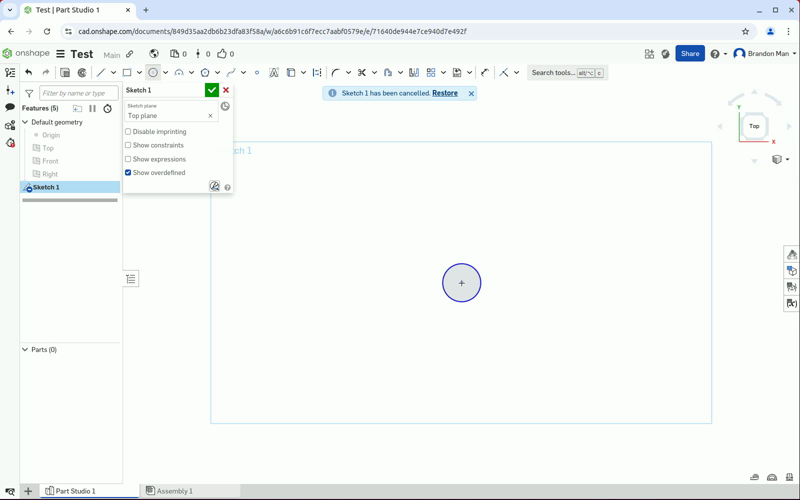
key_up(shift)
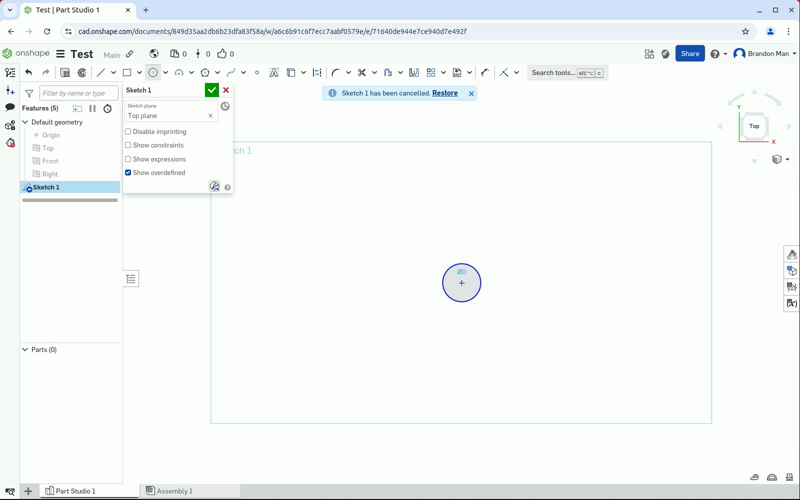
mouse_move(472, 282)
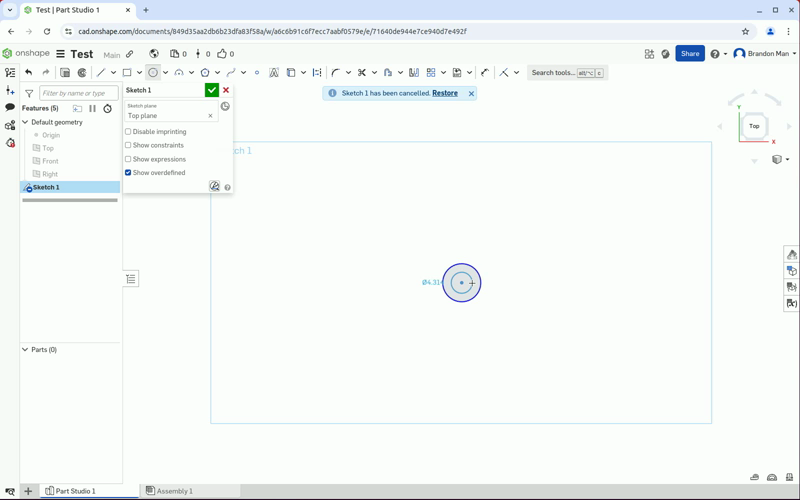
click(472, 282)
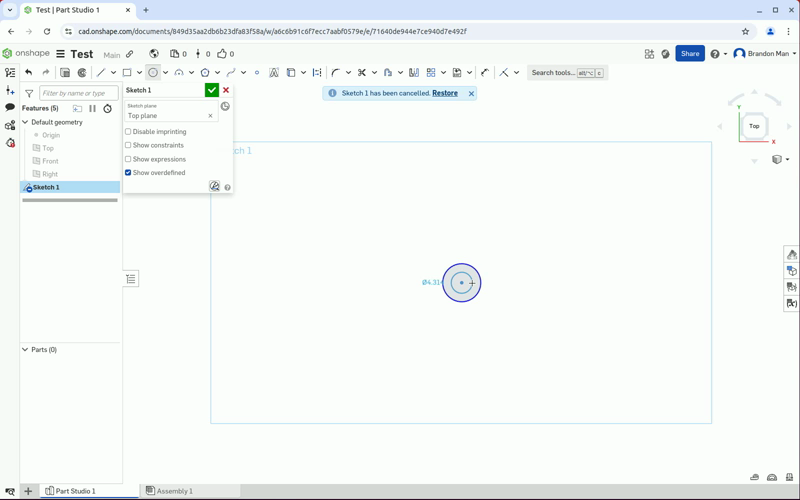
key(esc)
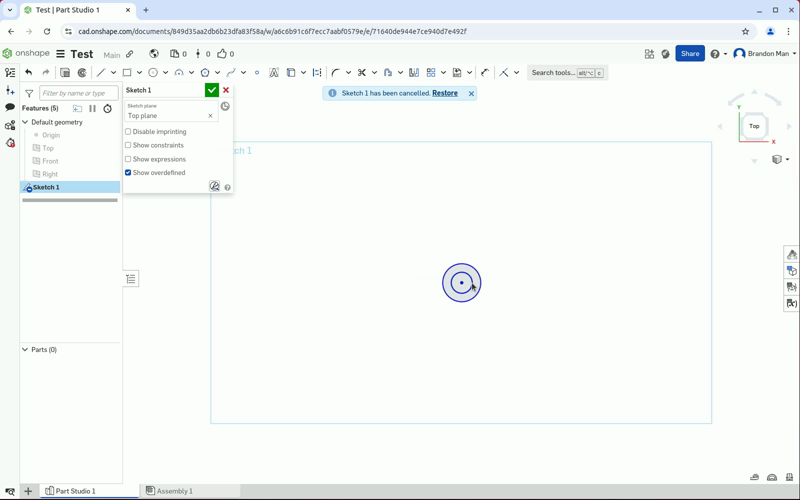
mouse_move(474, 275)
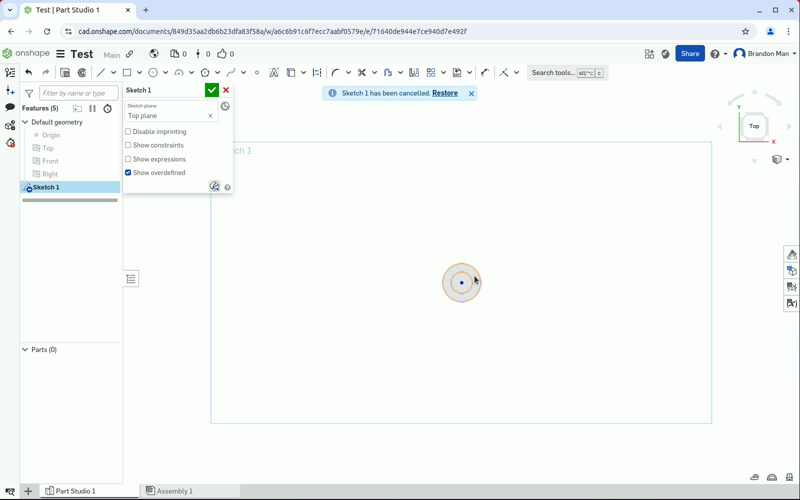
scroll(6)
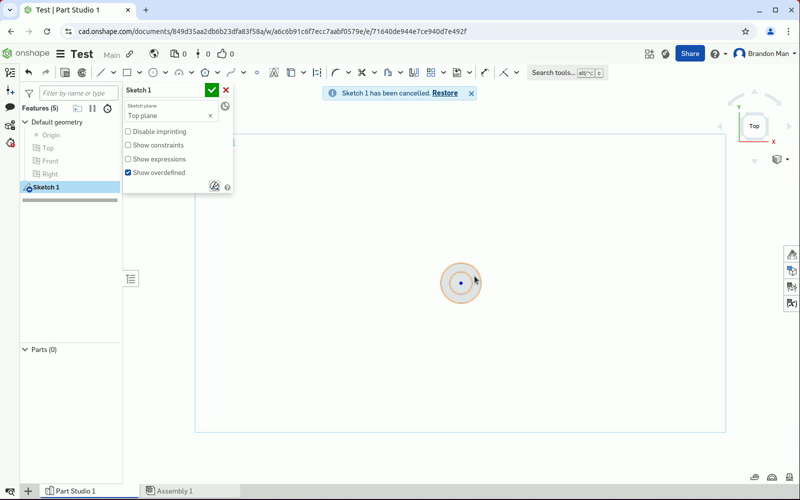
scroll(6)
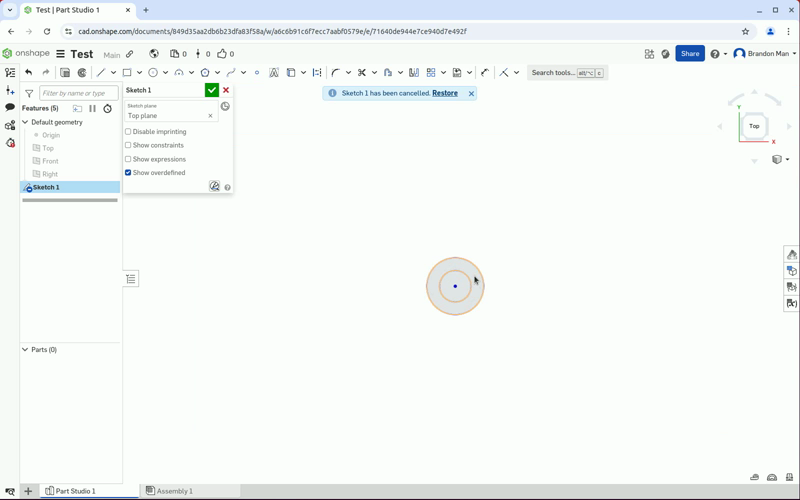
scroll(6)
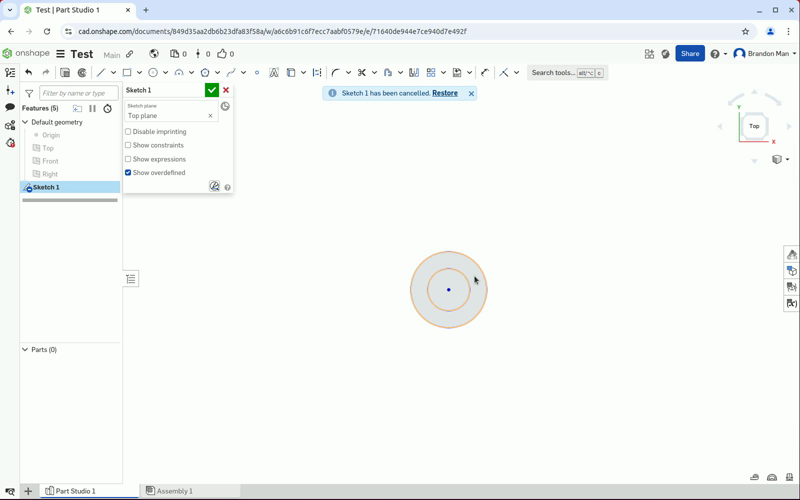
scroll(6)
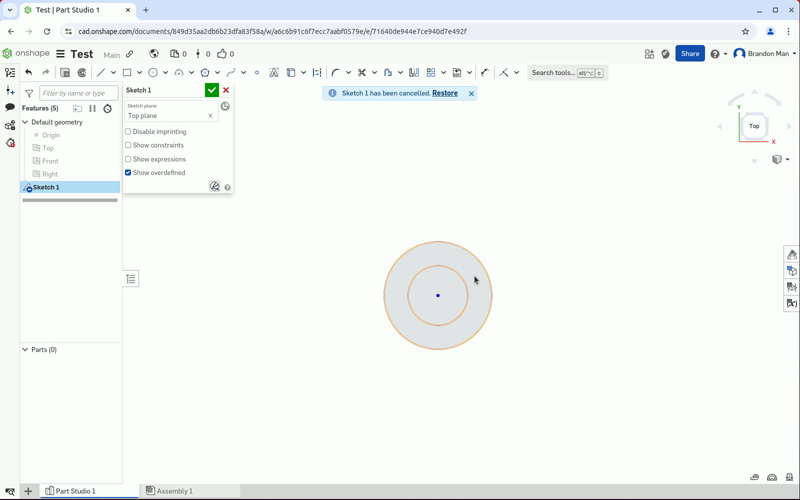
scroll(6)
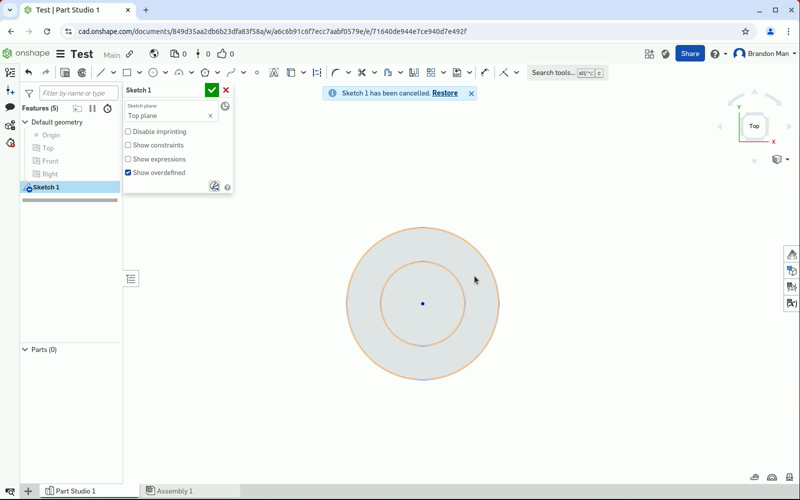
scroll(6)
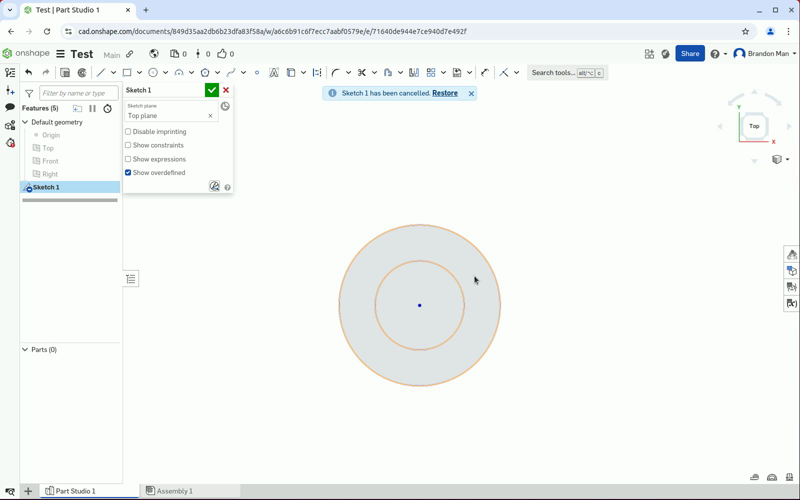
scroll(6)
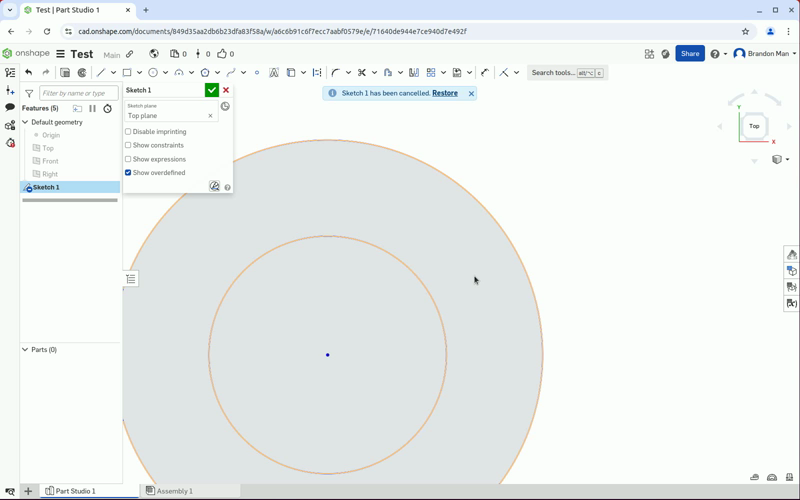
click(474, 275)
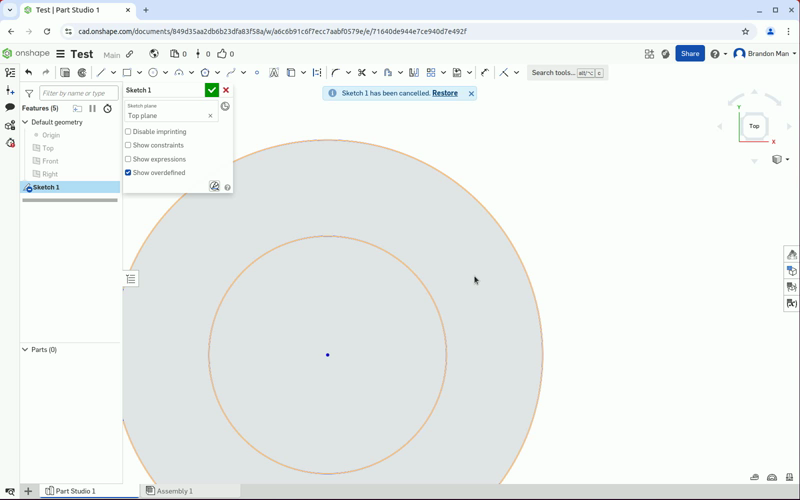
scroll(-6)
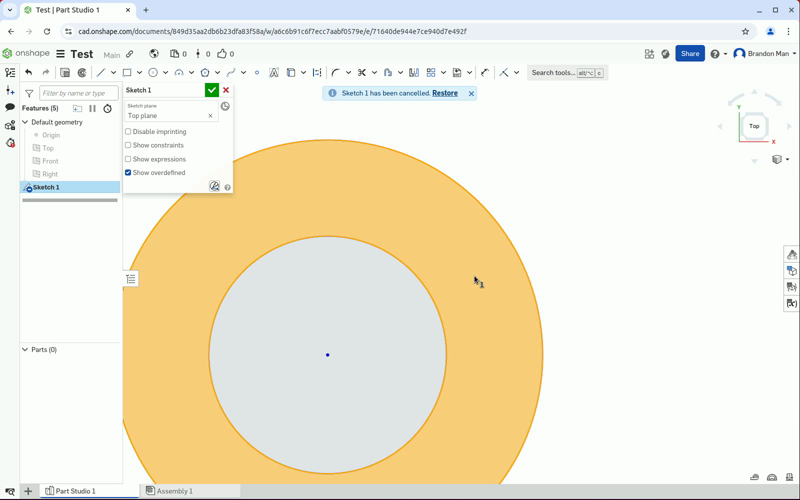
scroll(-6)
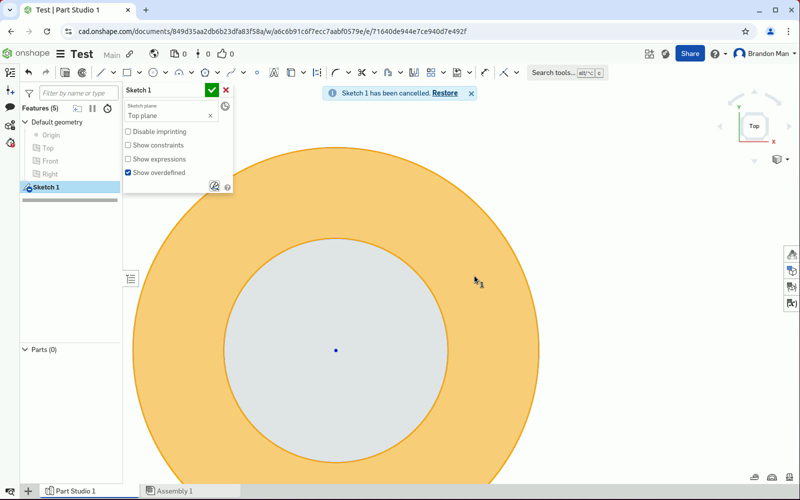
scroll(-6)
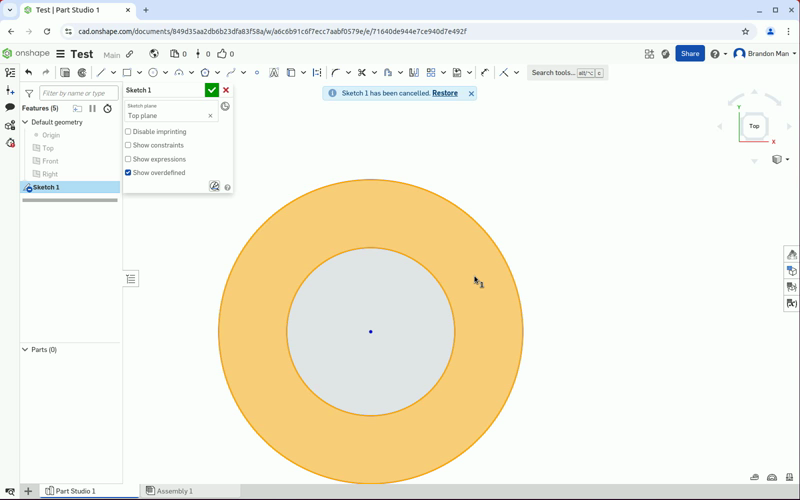
scroll(-6)
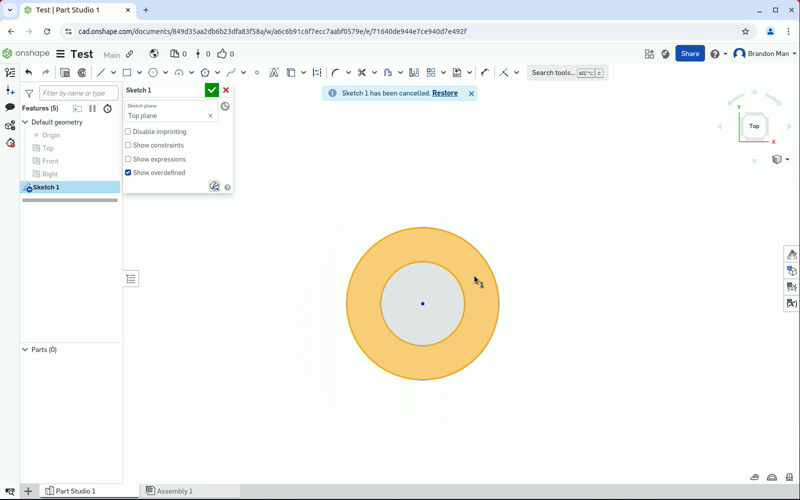
scroll(-6)
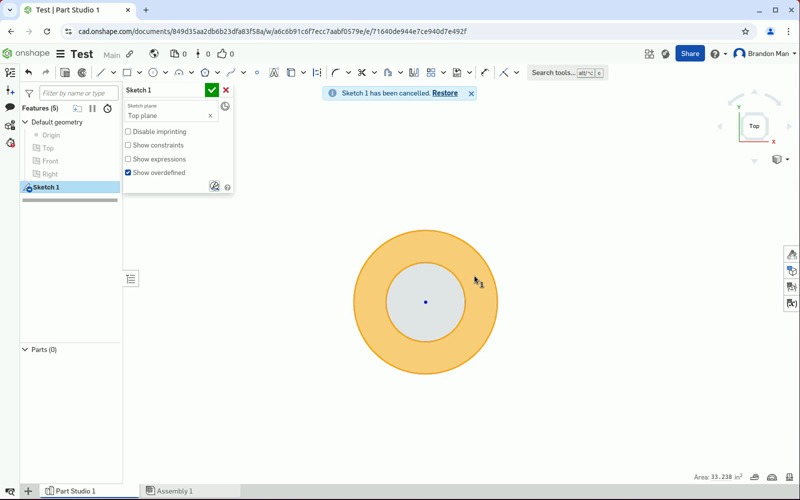
scroll(-6)
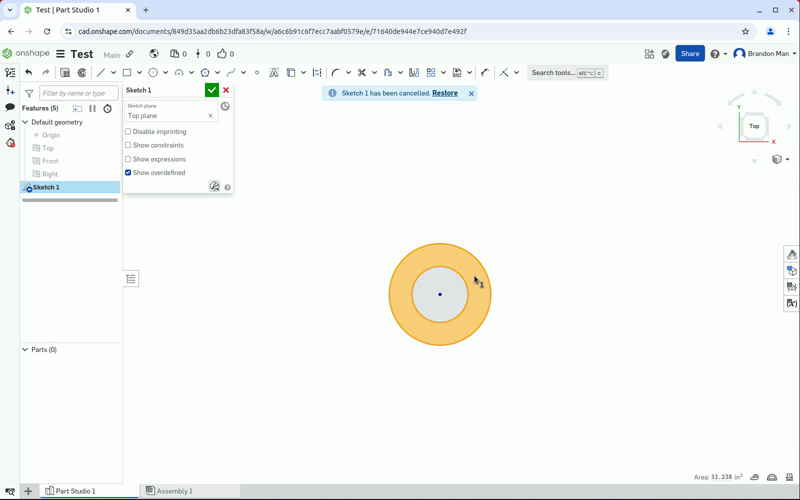
scroll(-6)
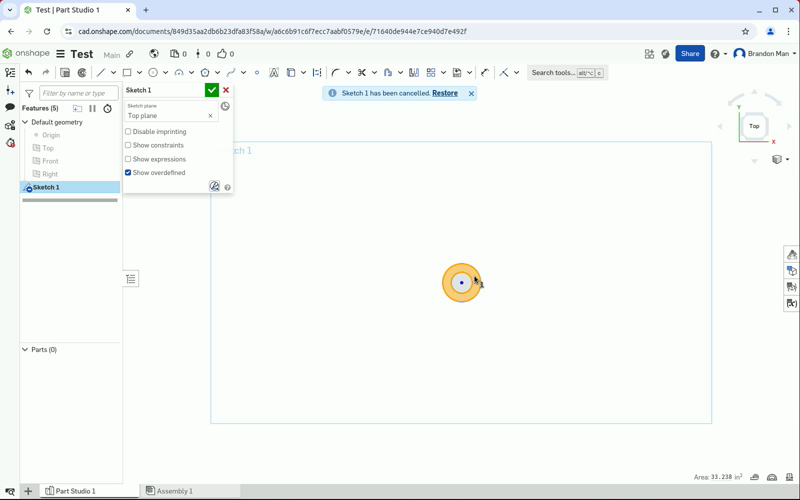
mouse_move(73, 352)
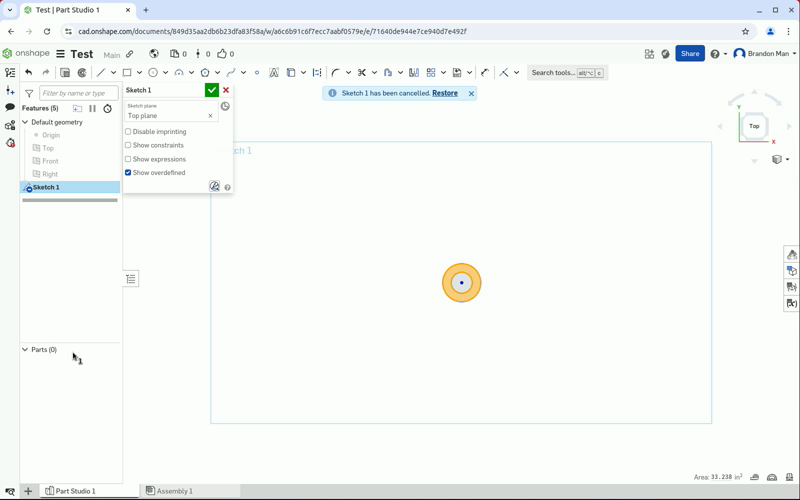
key(shift+y)
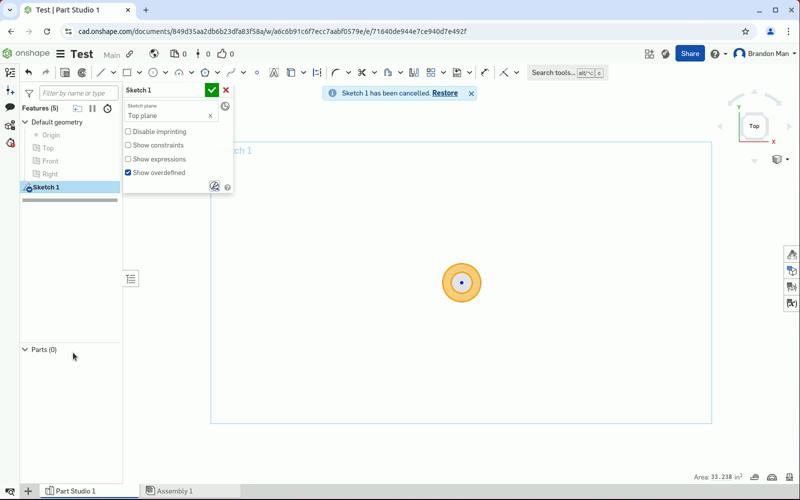
key(shift+e)
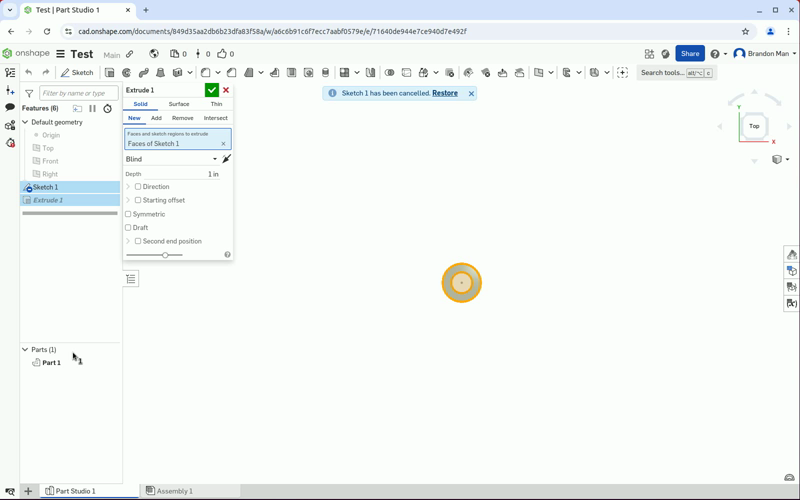
mouse_move(143, 106)
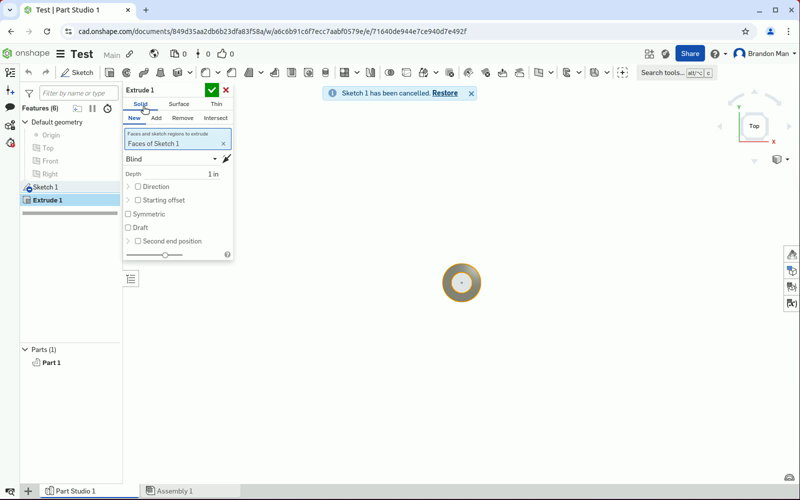
click(143, 106)
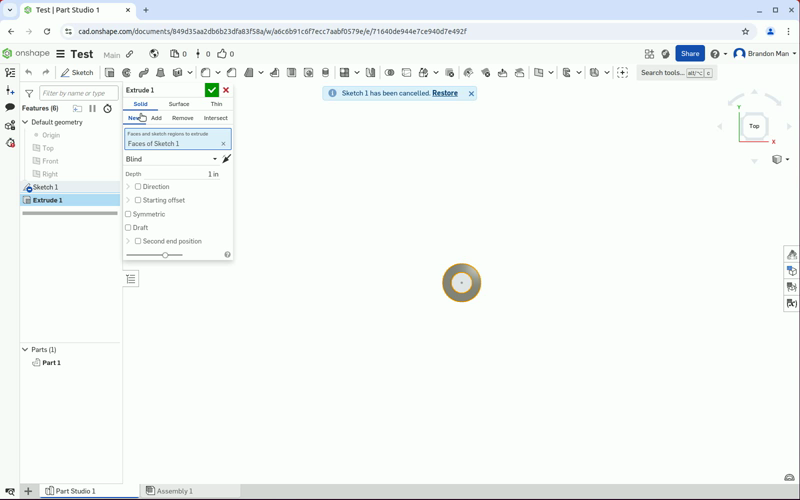
mouse_move(137, 120)
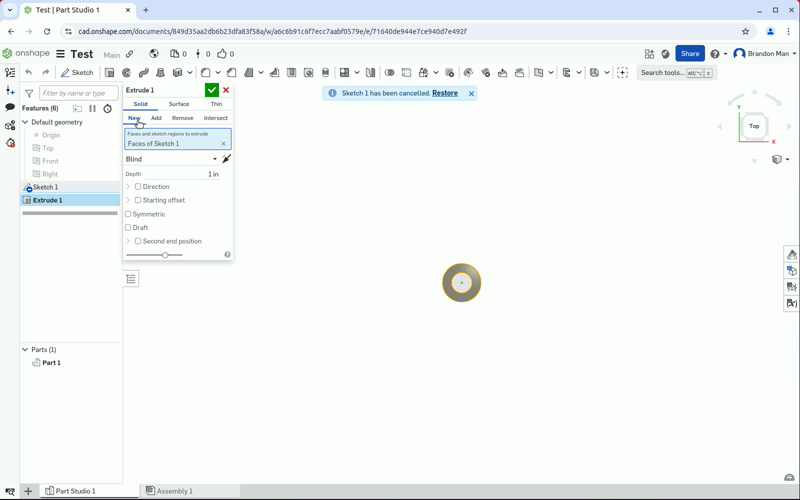
click(137, 120)
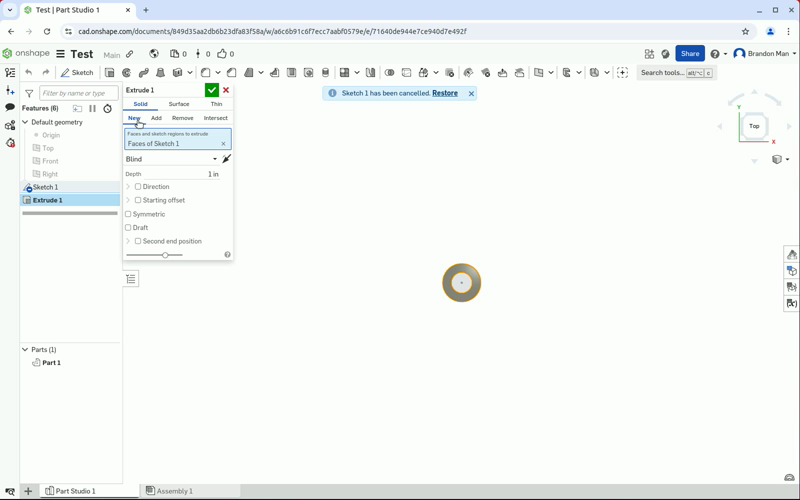
key(tab, 4)
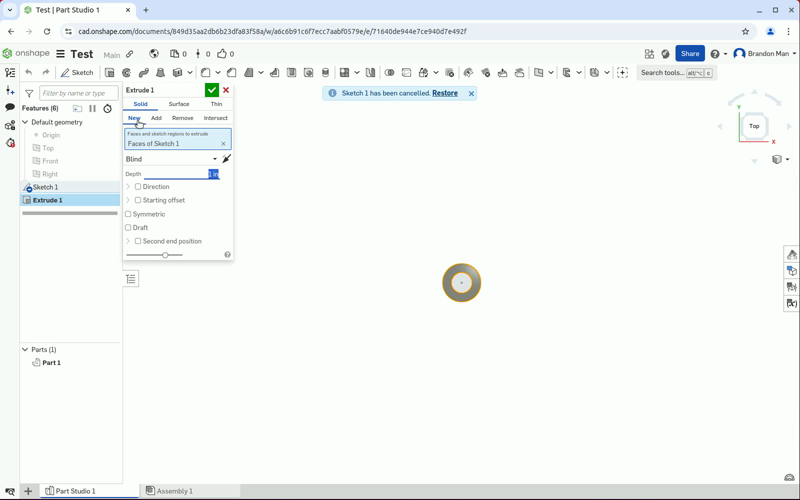
text(7.462)
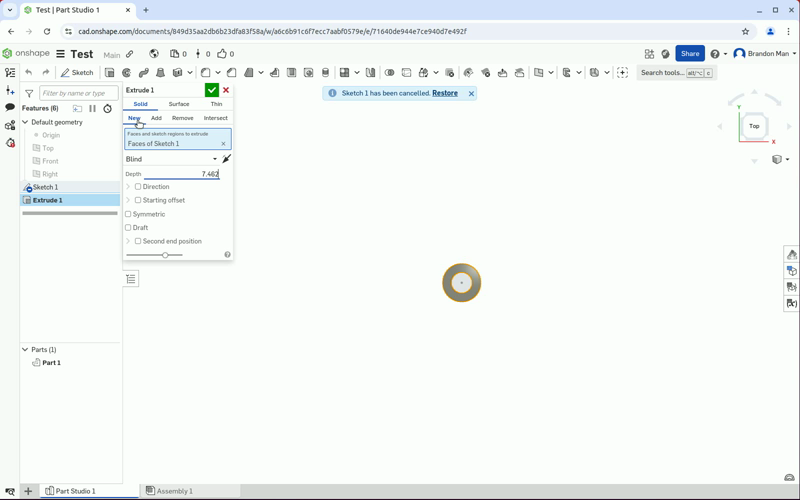
key(enter)
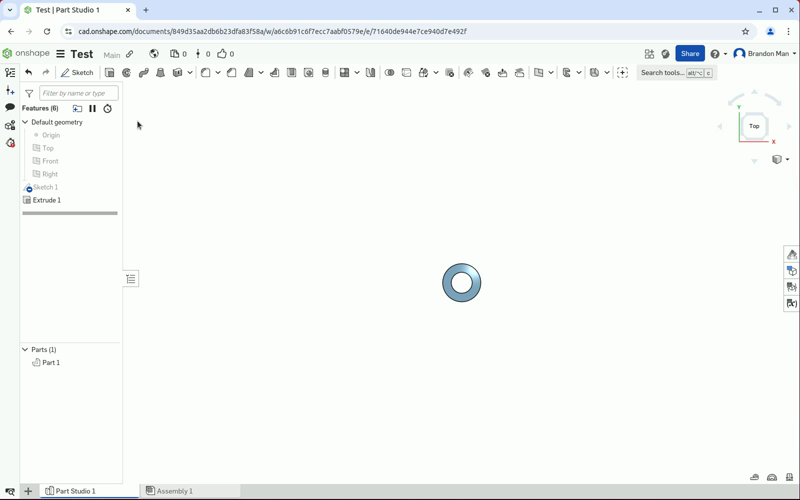
key(shift+h)
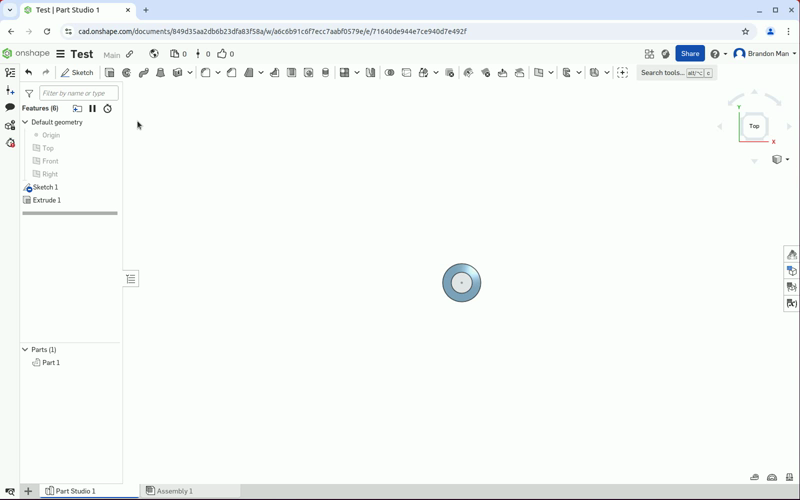
key(shift+h)
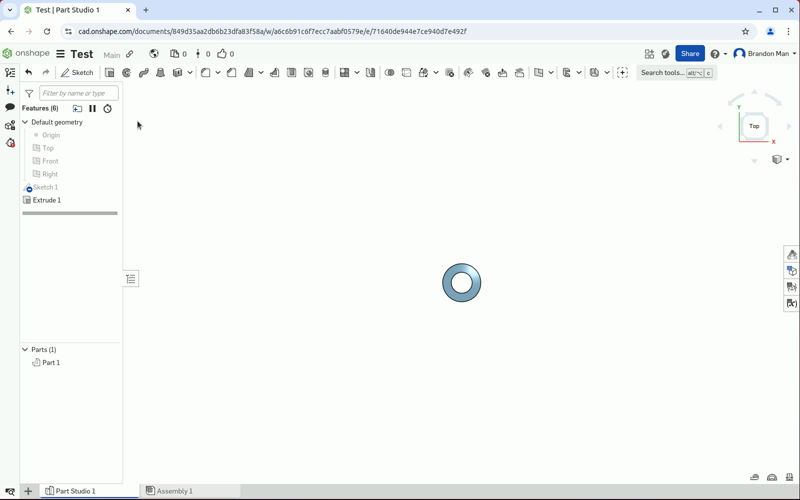
mouse_move(73, 189)
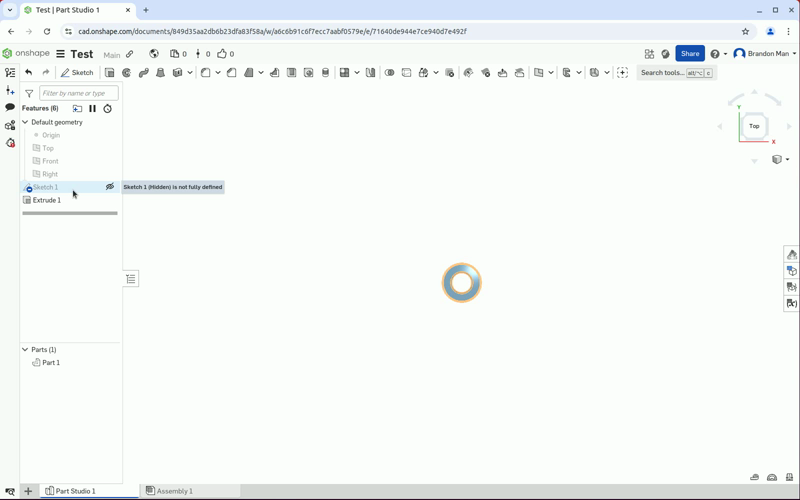
click(73, 189)
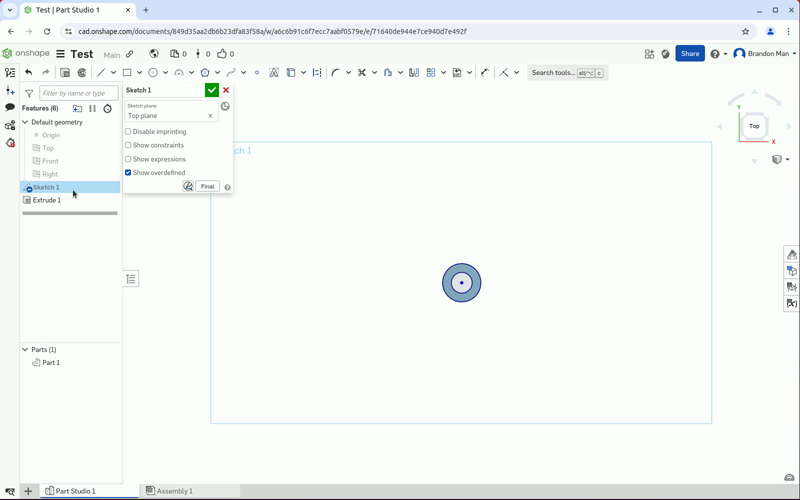
mouse_move(229, 92)
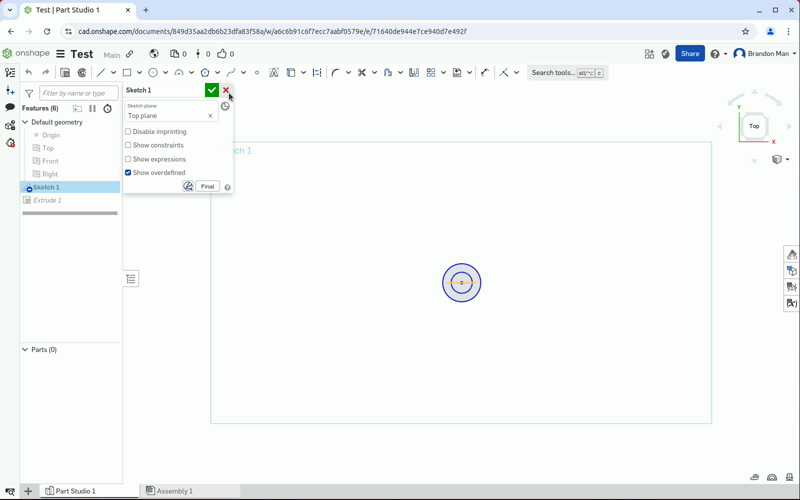
click(229, 92)
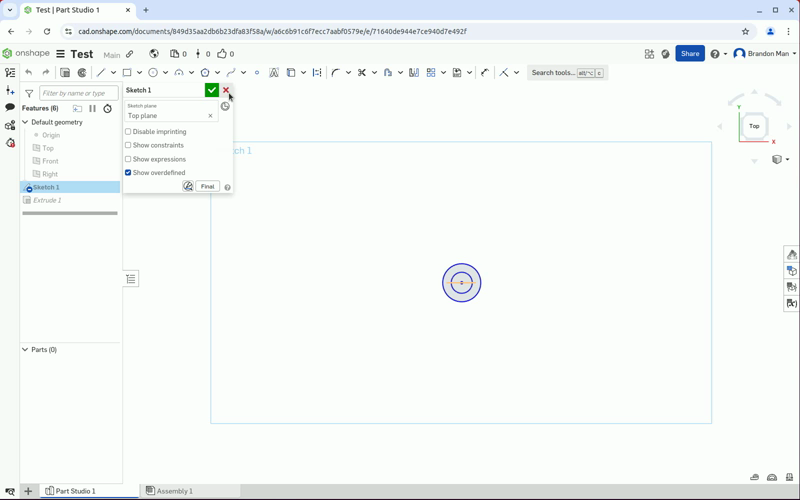
key(shift+s)
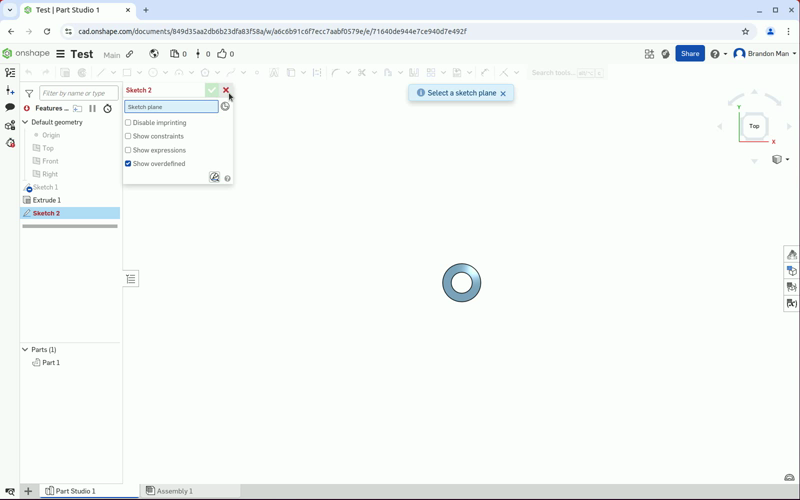
mouse_move(73, 150)
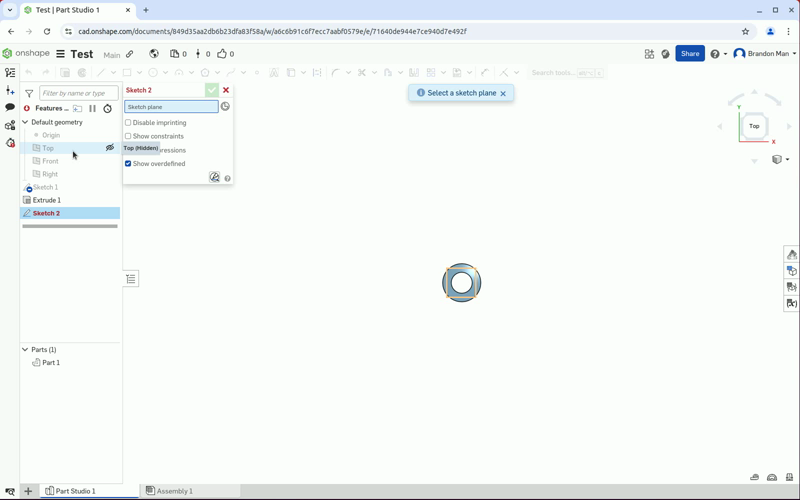
click(73, 150)
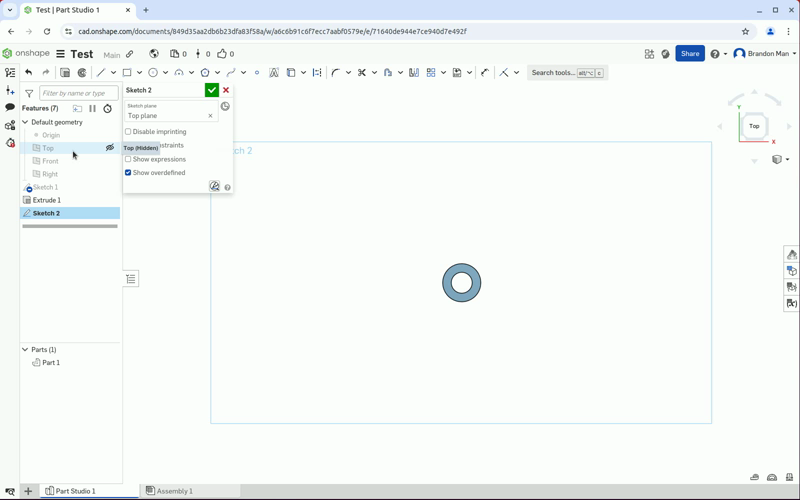
mouse_move(73, 352)
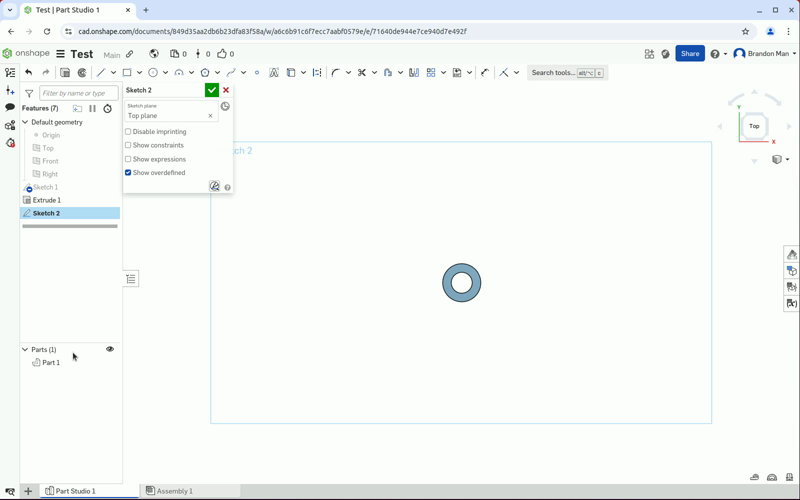
key(y)
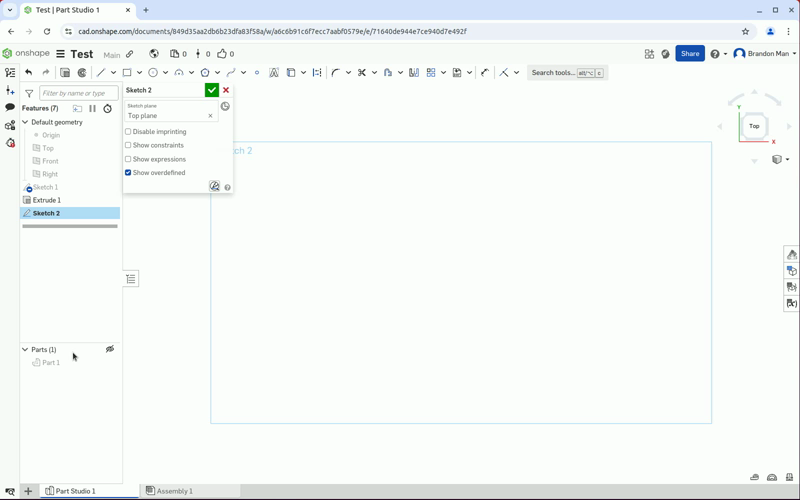
key(c)
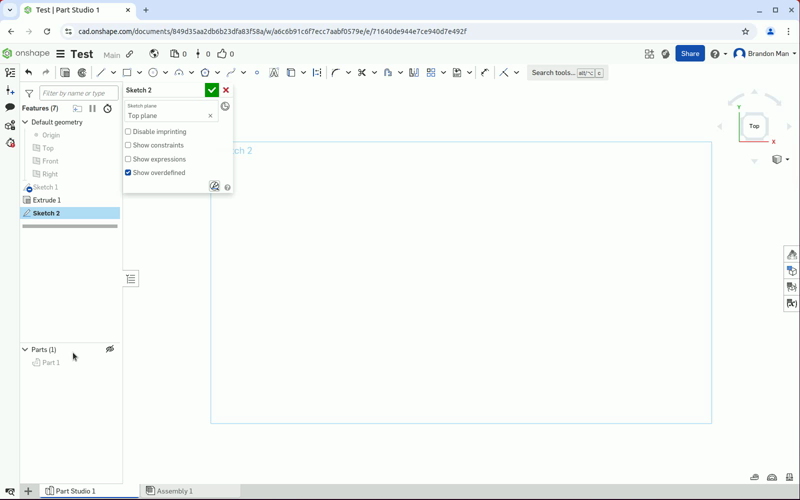
key_down(shift)
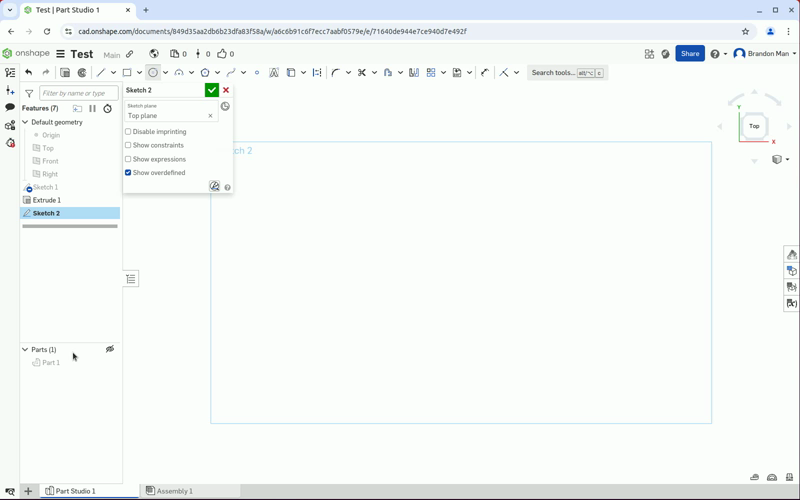
mouse_move(364, 379)
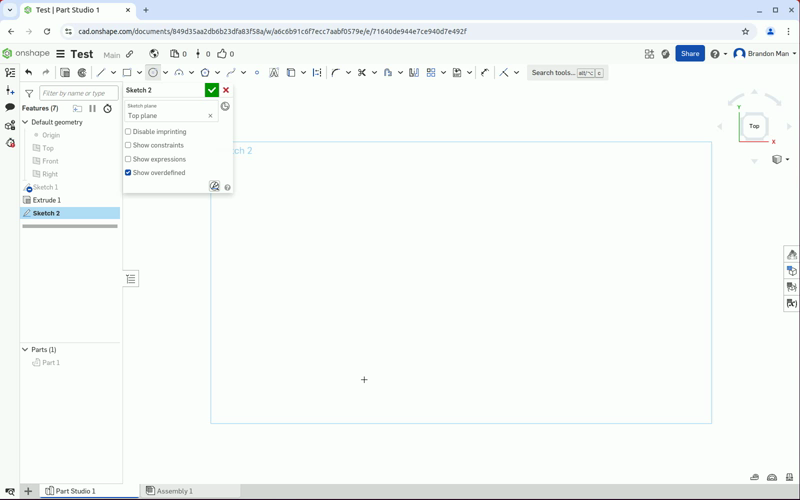
click(364, 379)
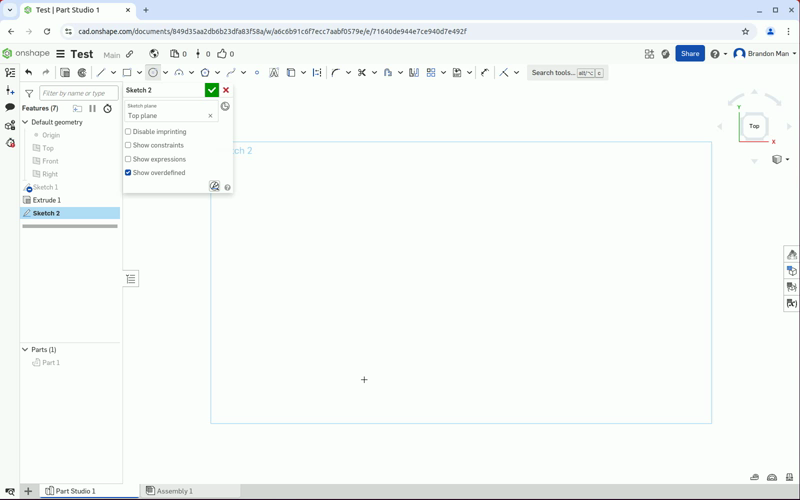
key_up(shift)
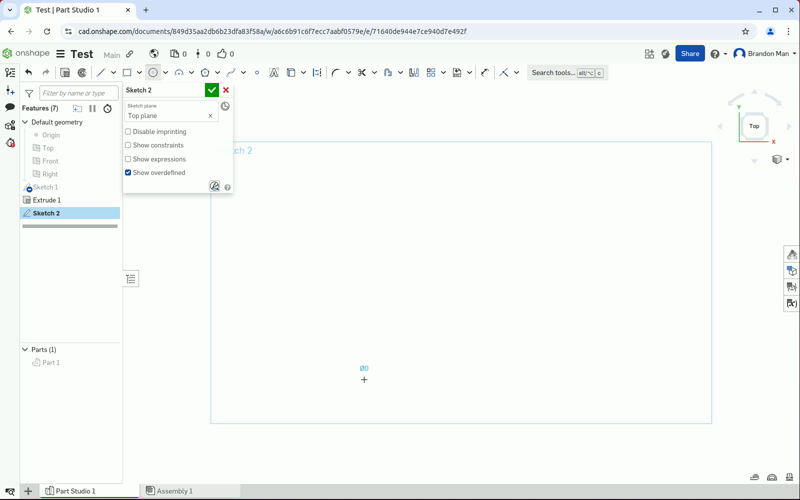
mouse_move(380, 379)
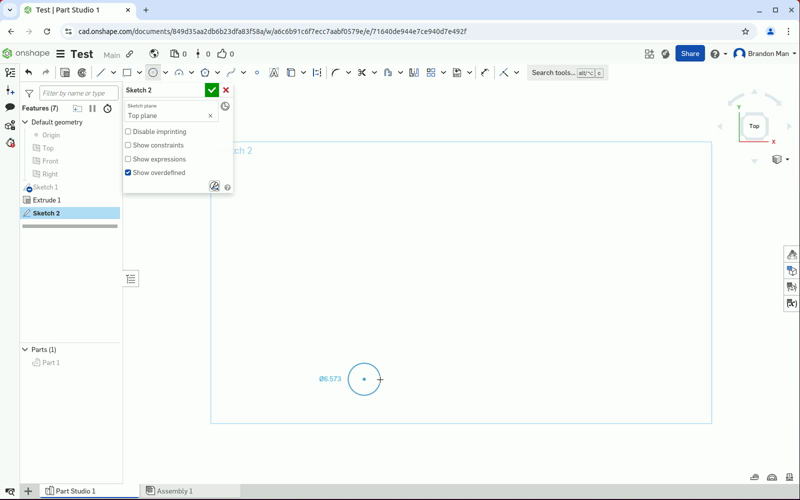
click(380, 379)
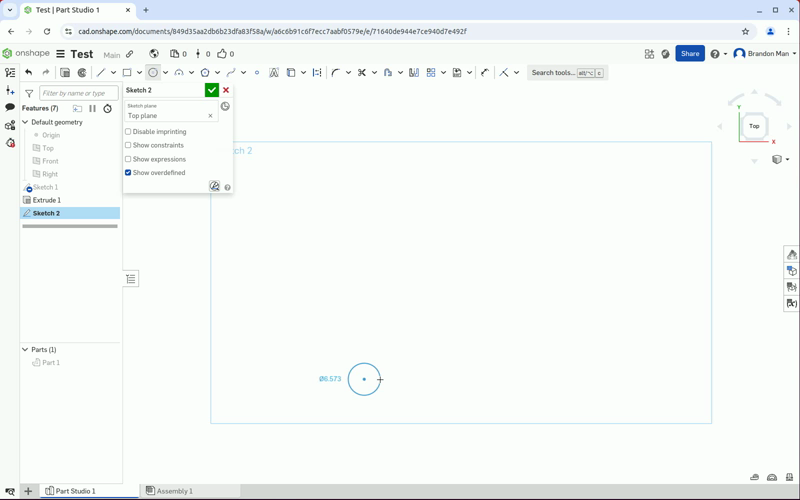
key(esc)
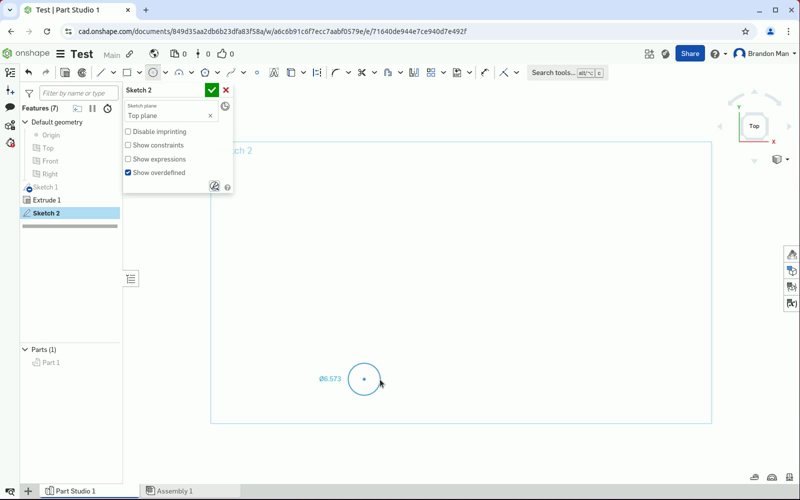
key(c)
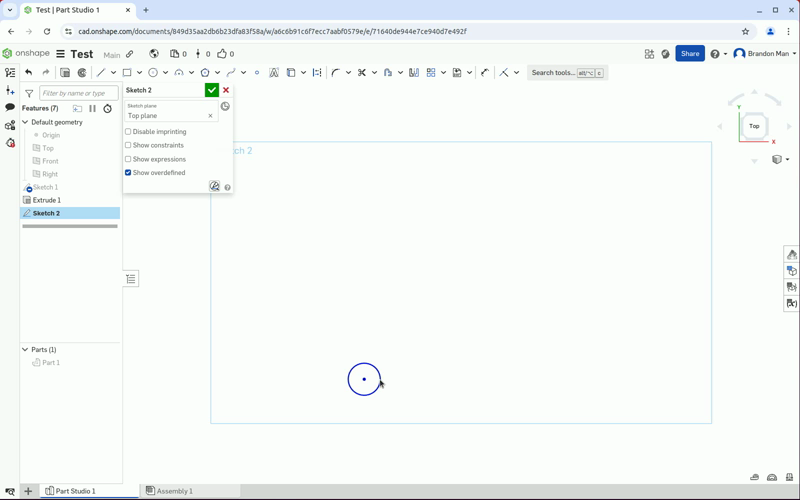
key_down(shift)
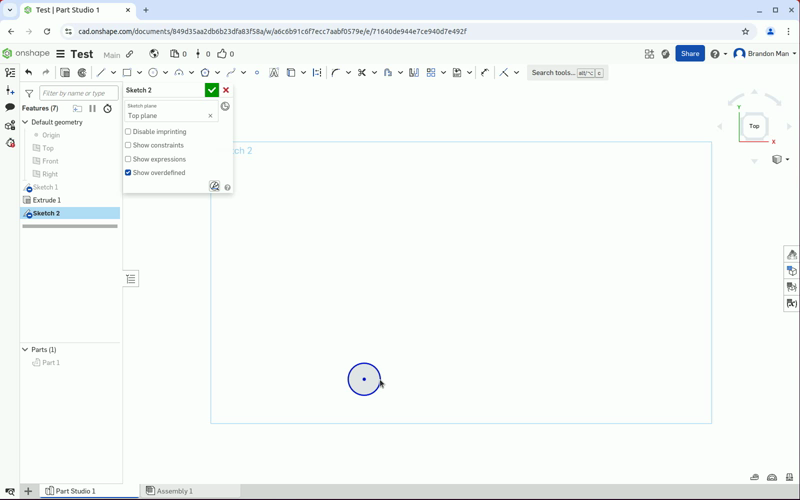
mouse_move(364, 379)
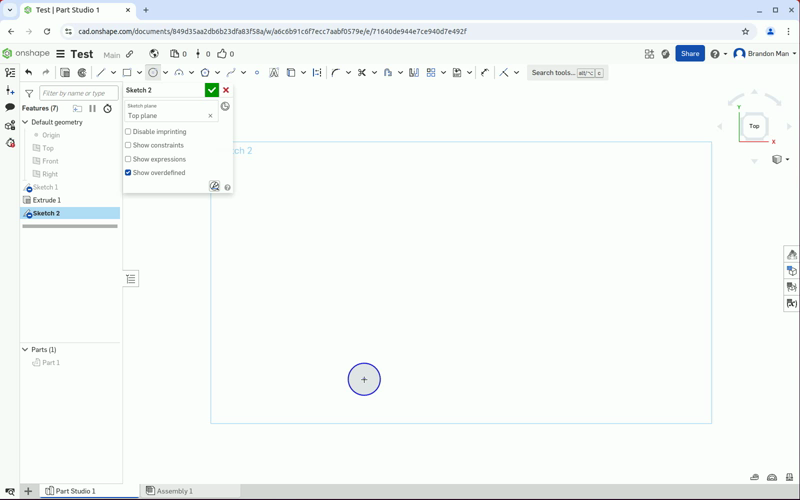
click(364, 379)
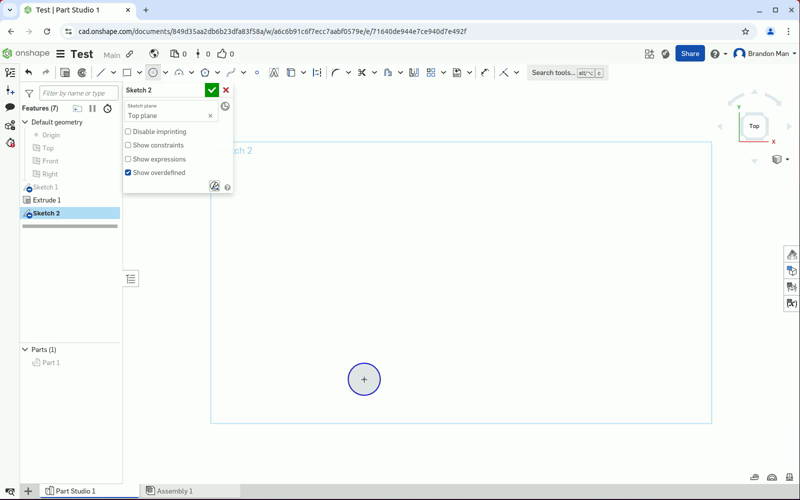
key_up(shift)
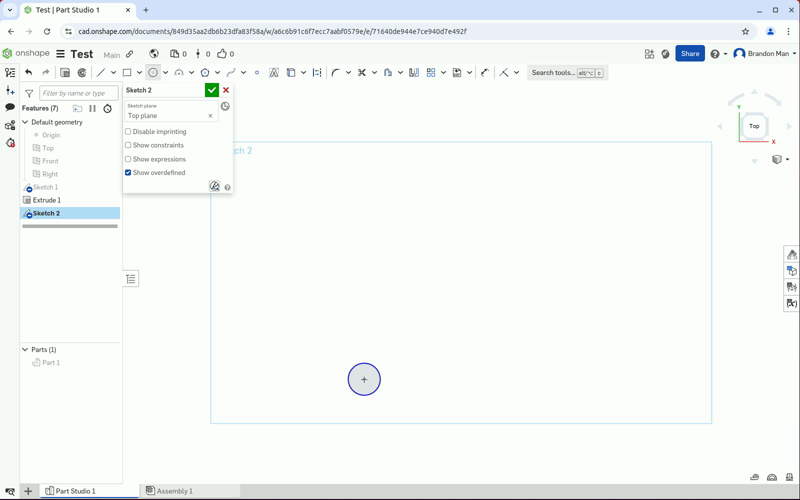
mouse_move(371, 379)
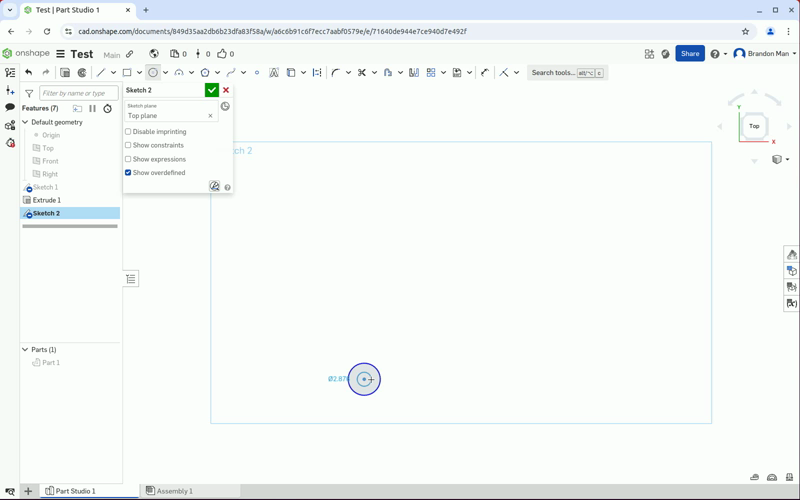
click(371, 379)
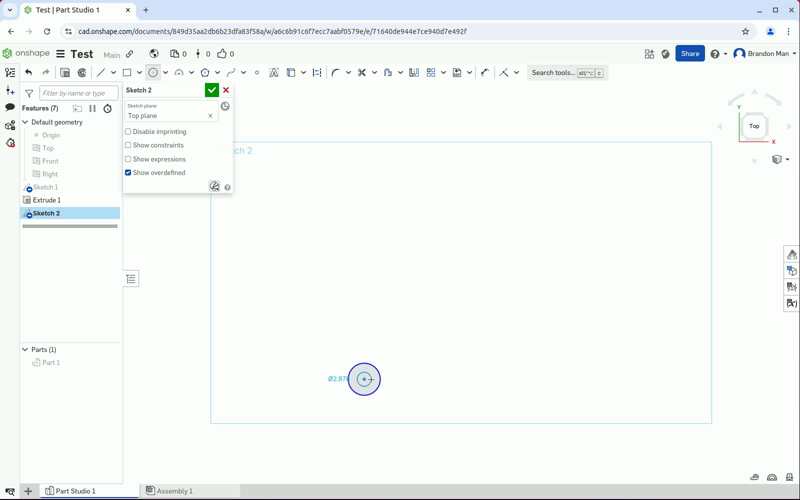
key(esc)
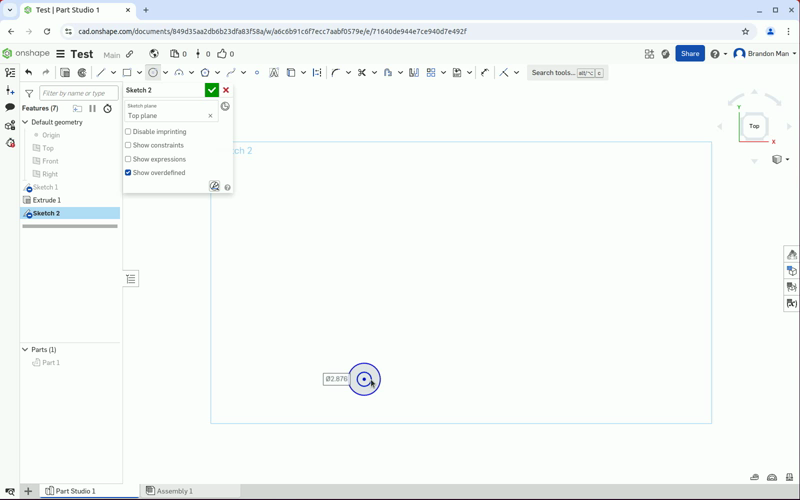
mouse_move(357, 386)
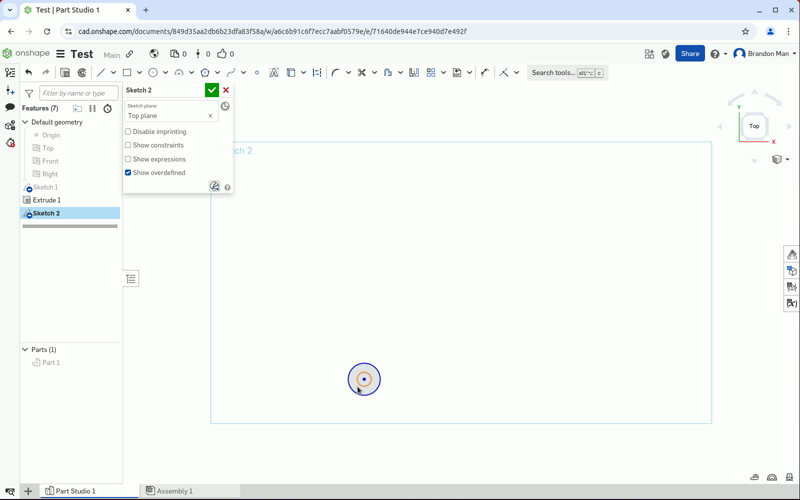
scroll(6)
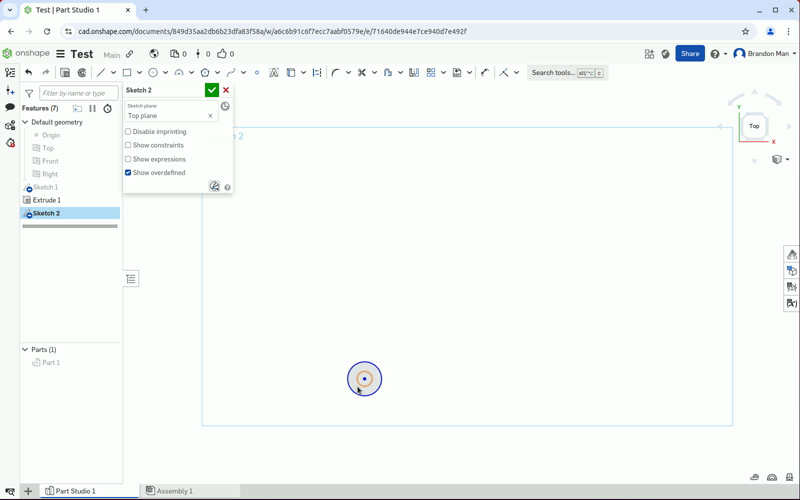
scroll(6)
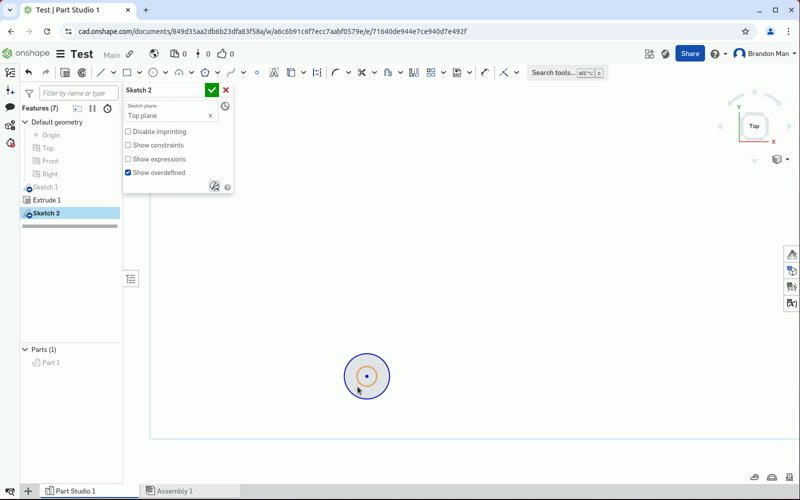
scroll(6)
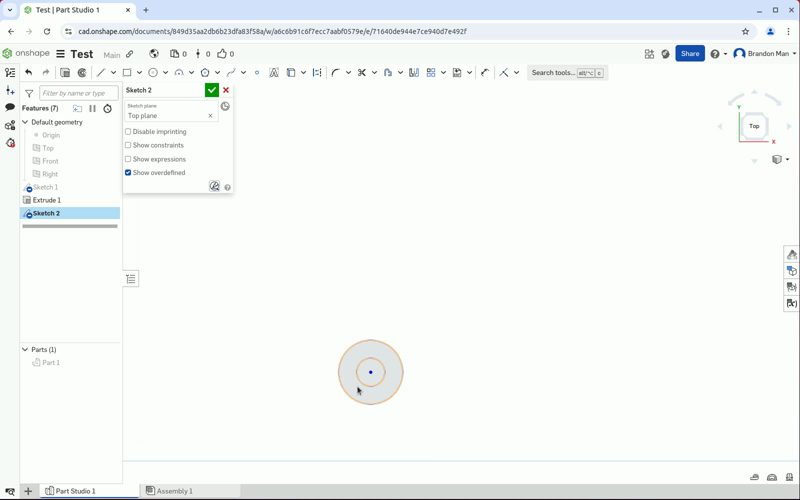
scroll(6)
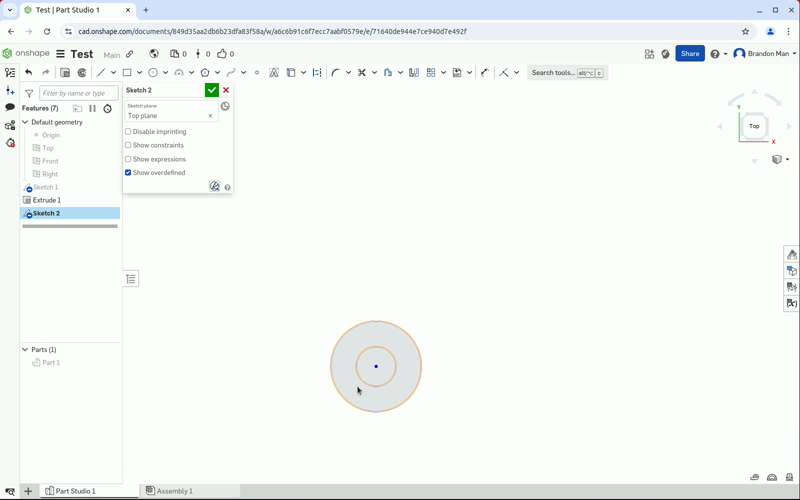
scroll(6)
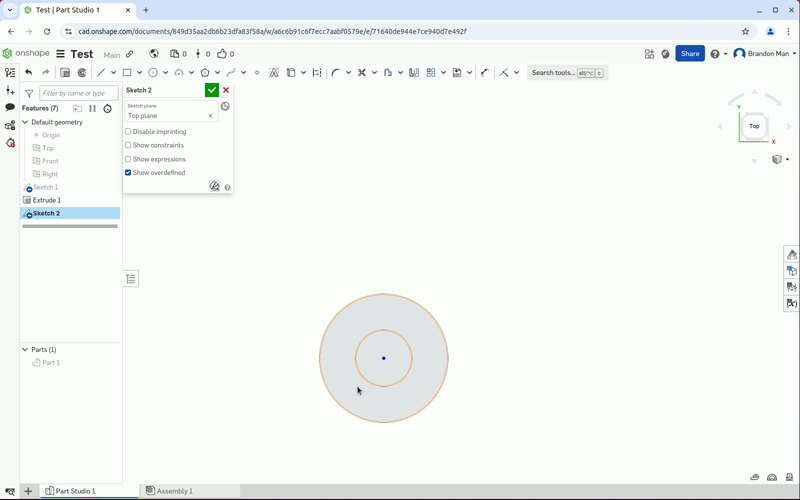
scroll(6)
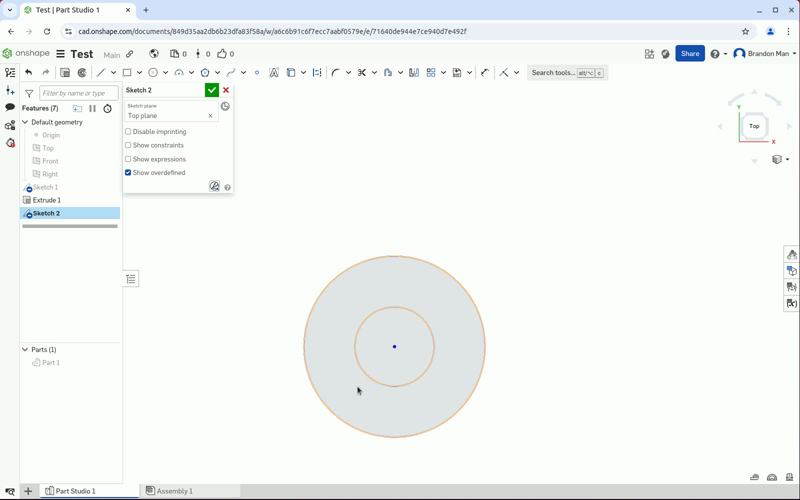
scroll(6)
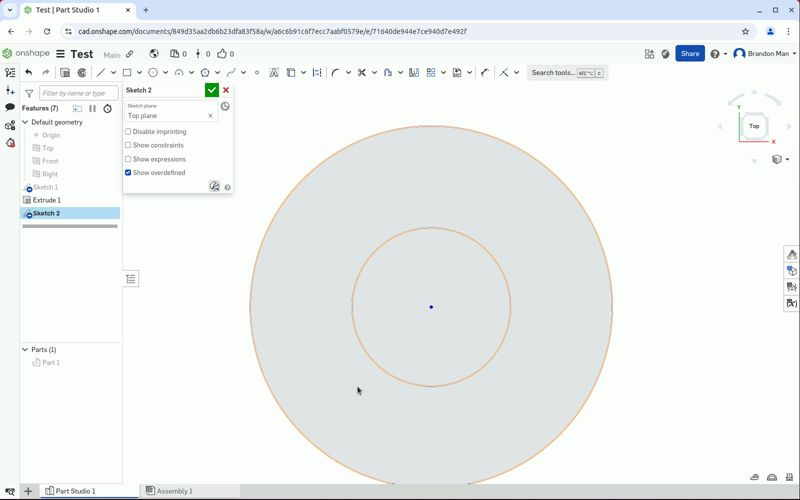
click(357, 386)
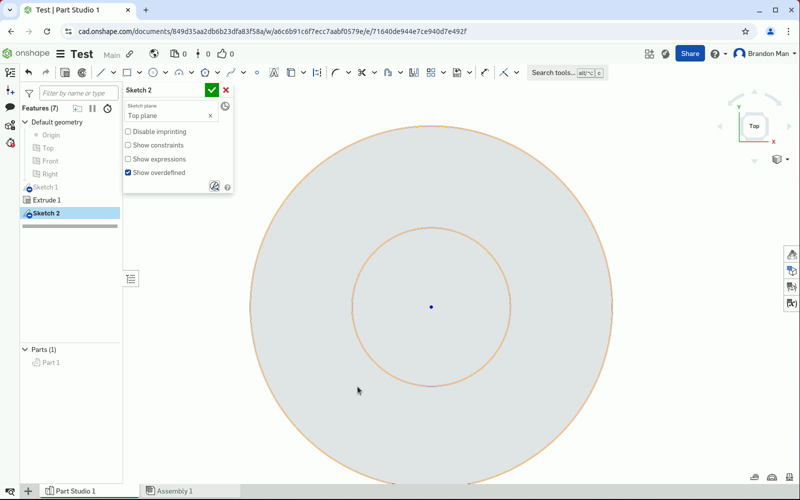
scroll(-6)
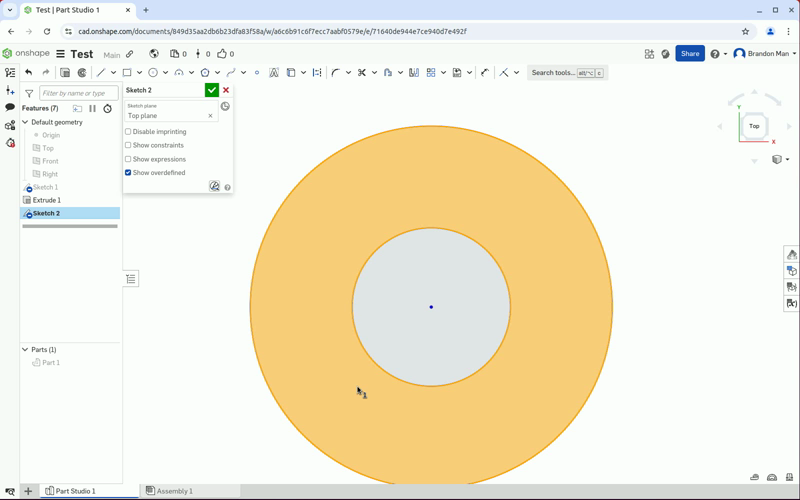
scroll(-6)
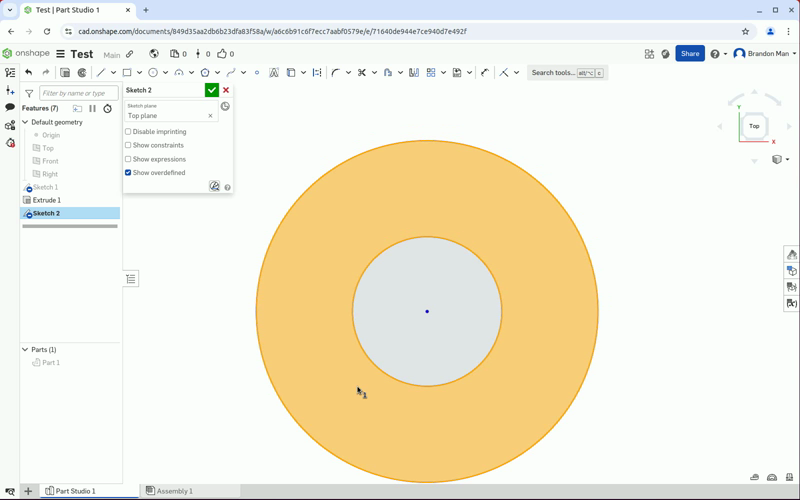
scroll(-6)
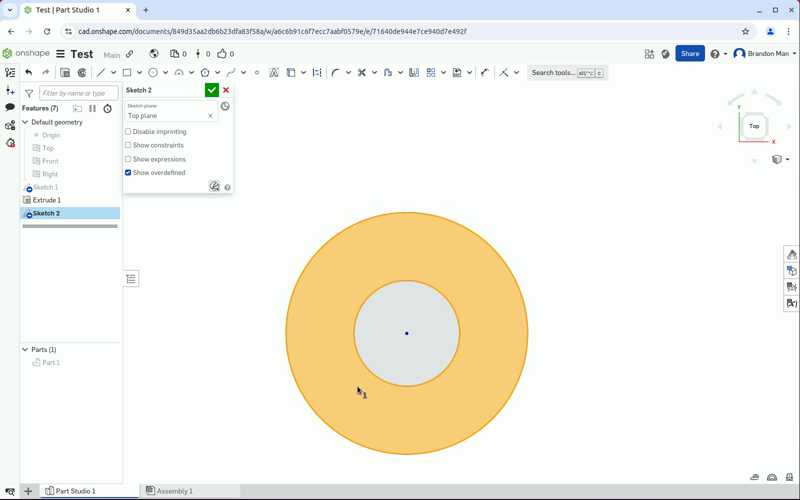
scroll(-6)
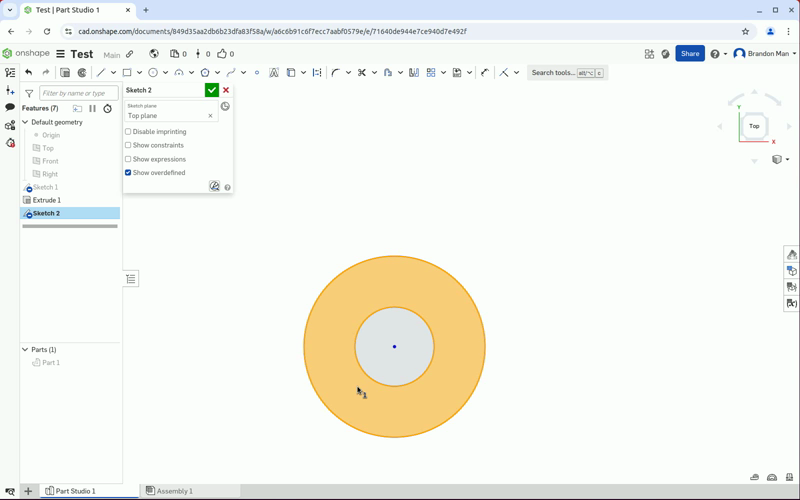
scroll(-6)
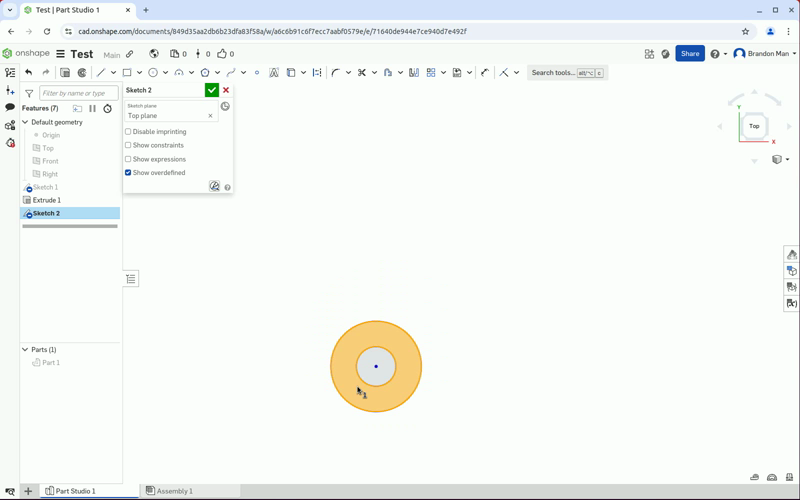
scroll(-6)
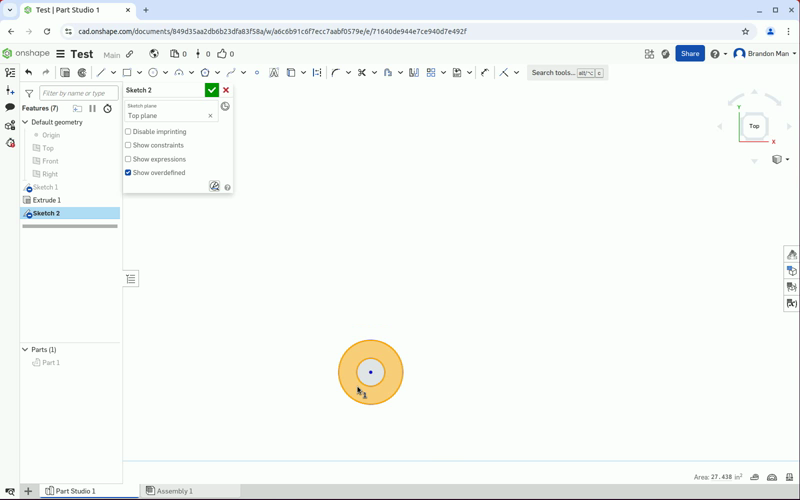
scroll(-6)
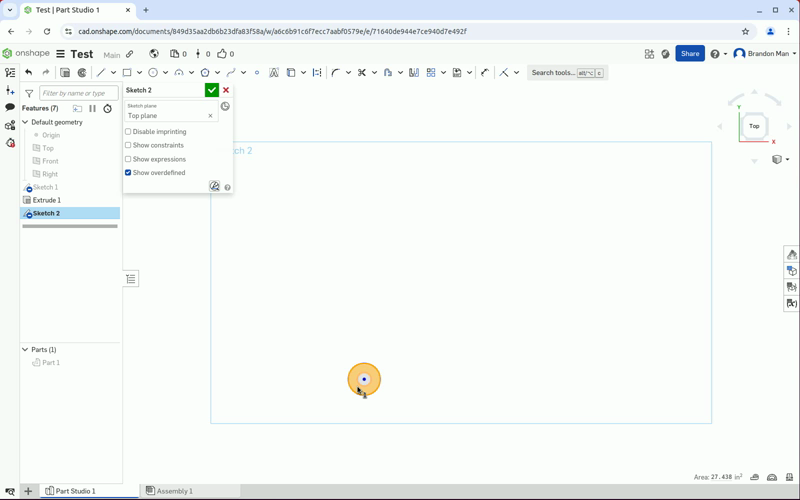
mouse_move(73, 352)
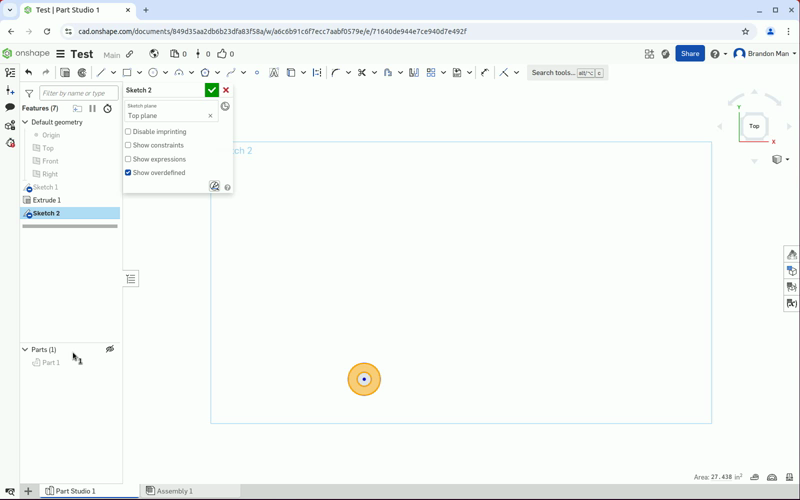
key(shift+y)
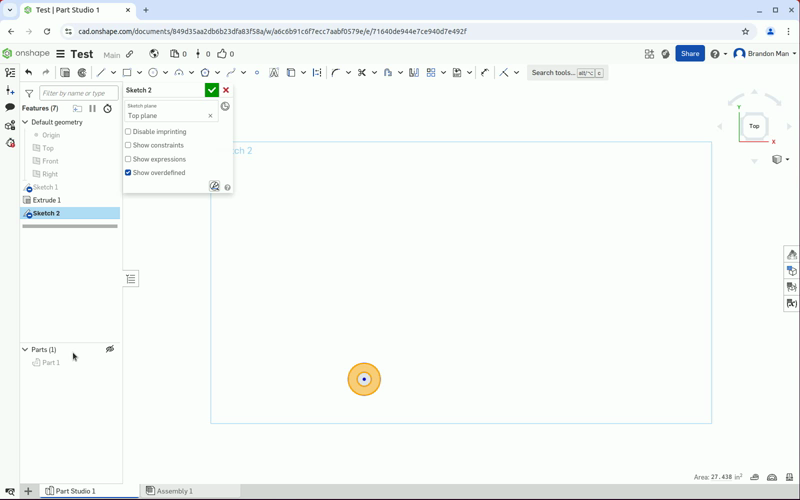
key(shift+e)
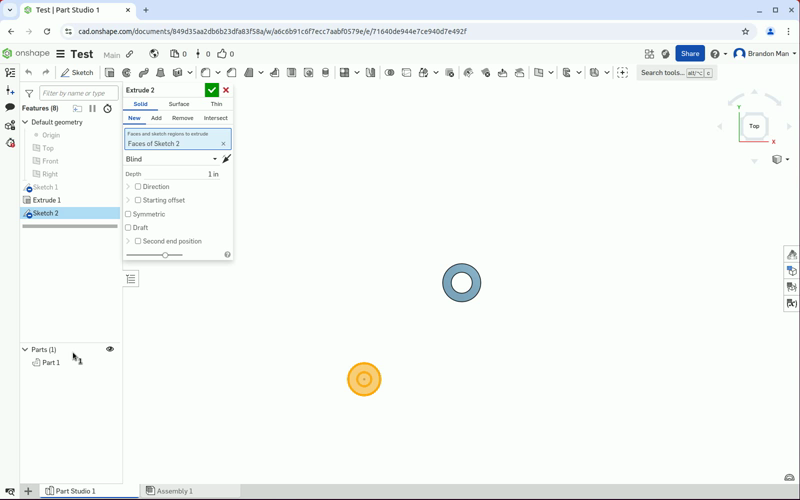
mouse_move(143, 106)
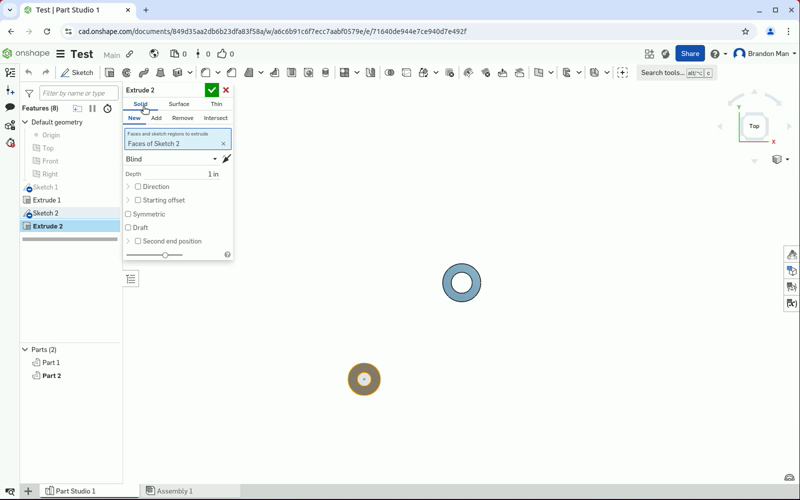
click(143, 106)
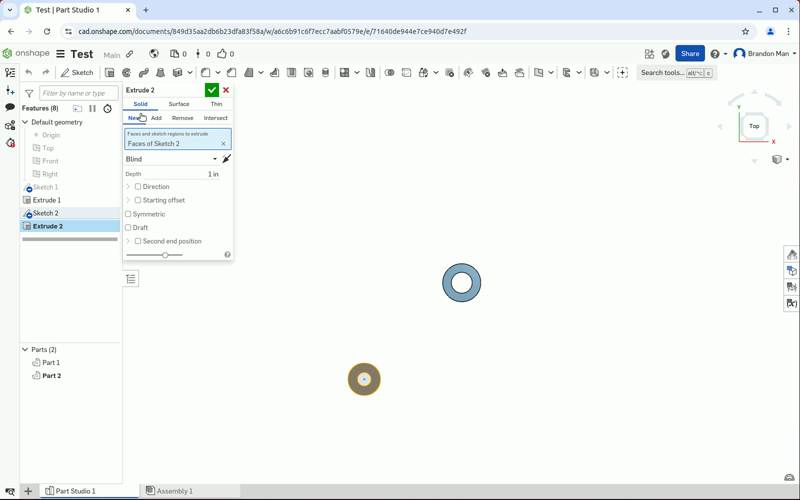
mouse_move(137, 120)
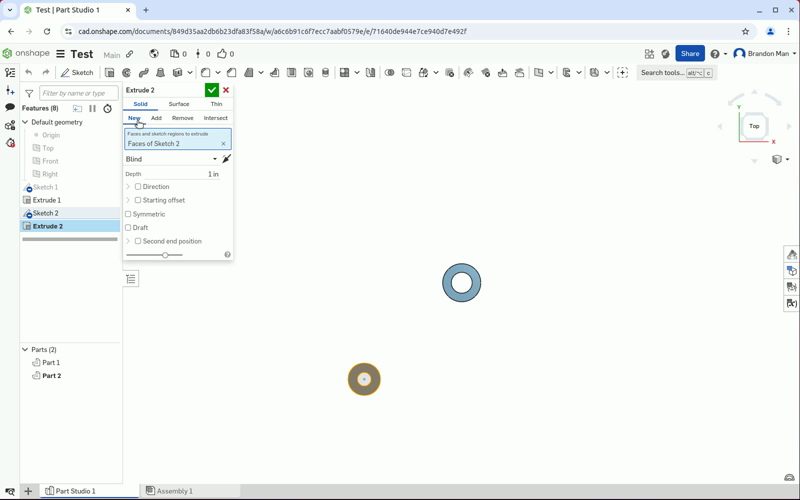
click(137, 120)
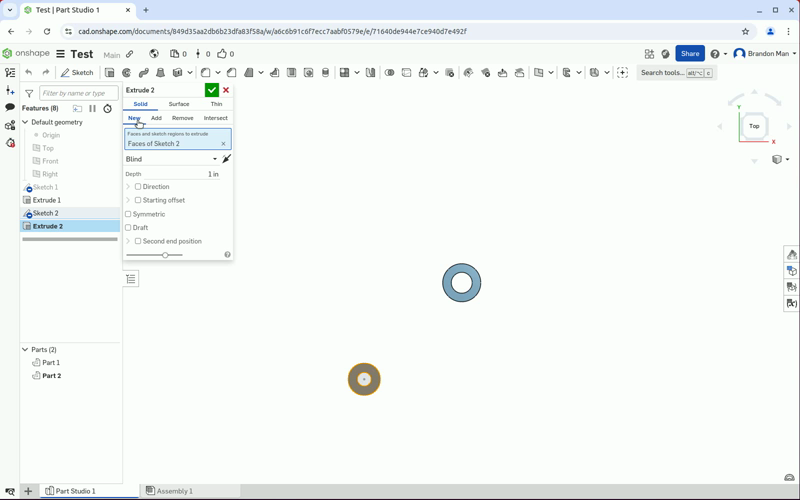
key(tab, 4)
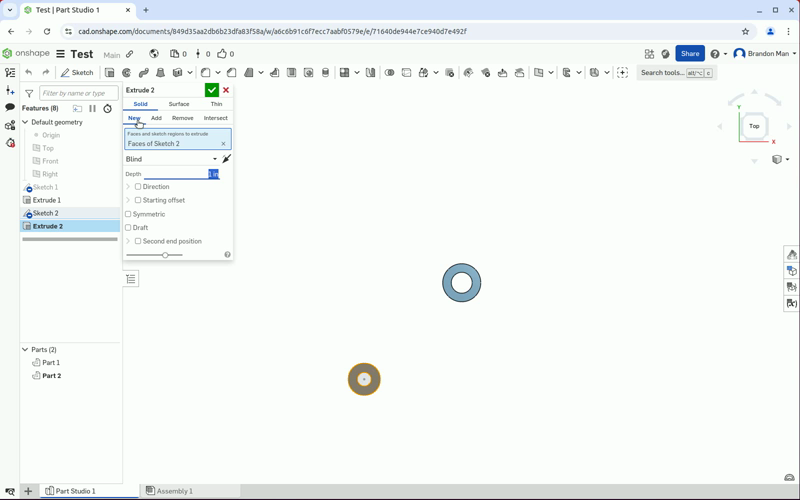
text(7.462)
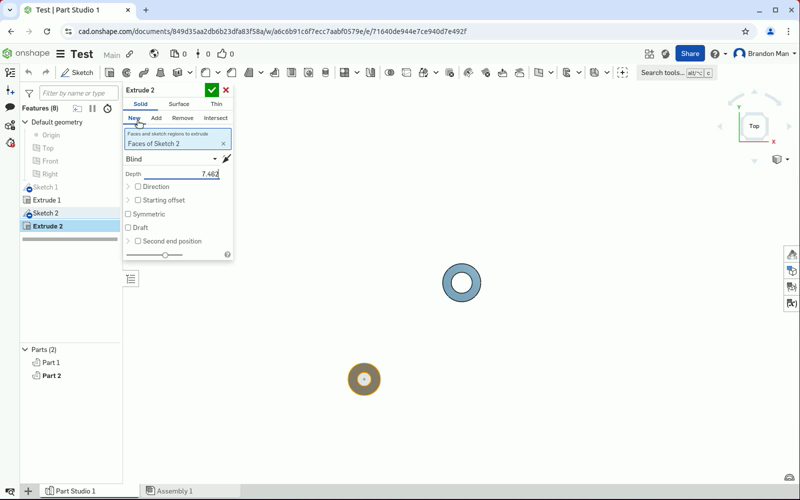
key(enter)
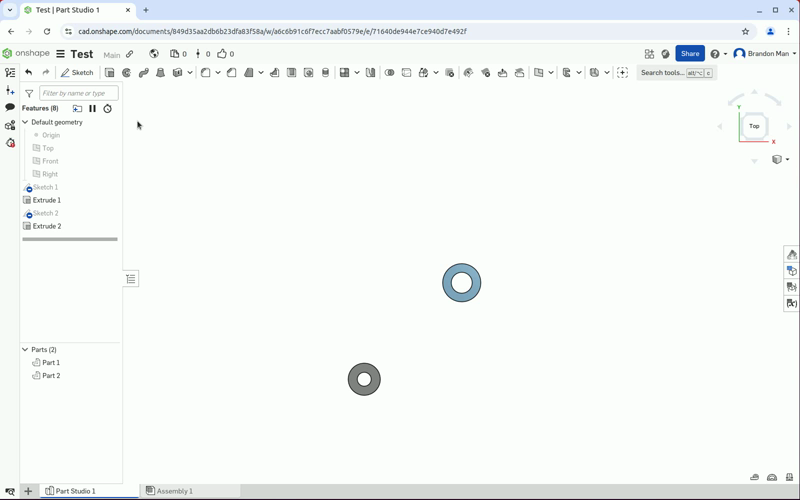
key(shift+h)
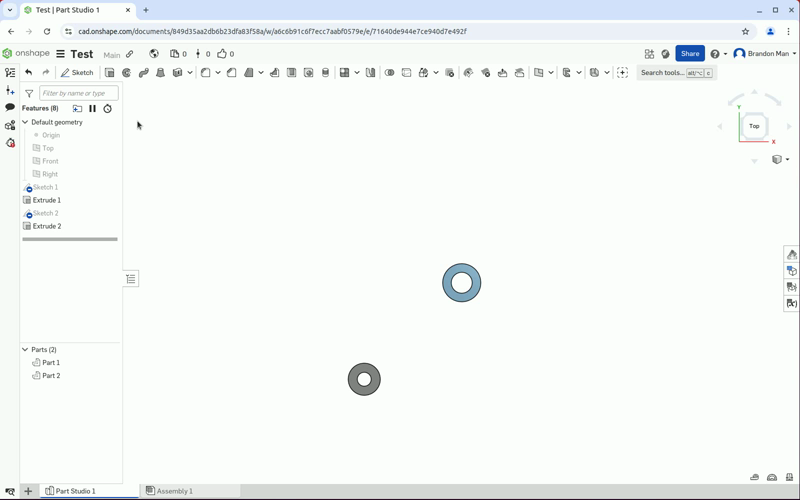
key(shift+h)
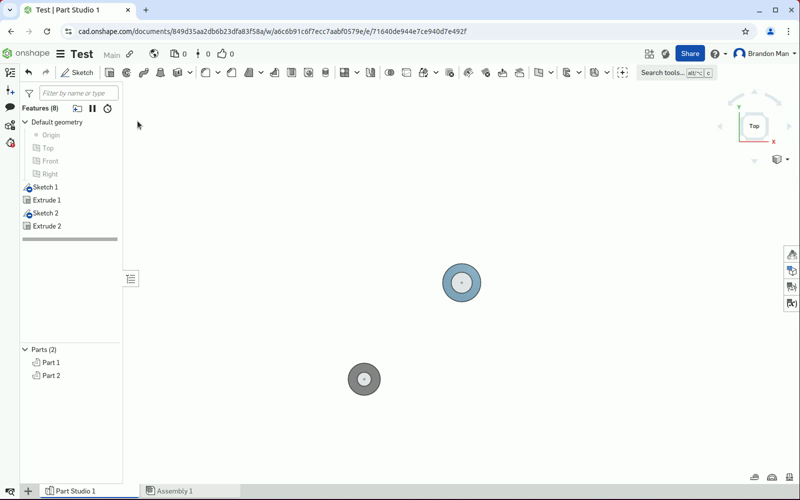
key(shift+7)
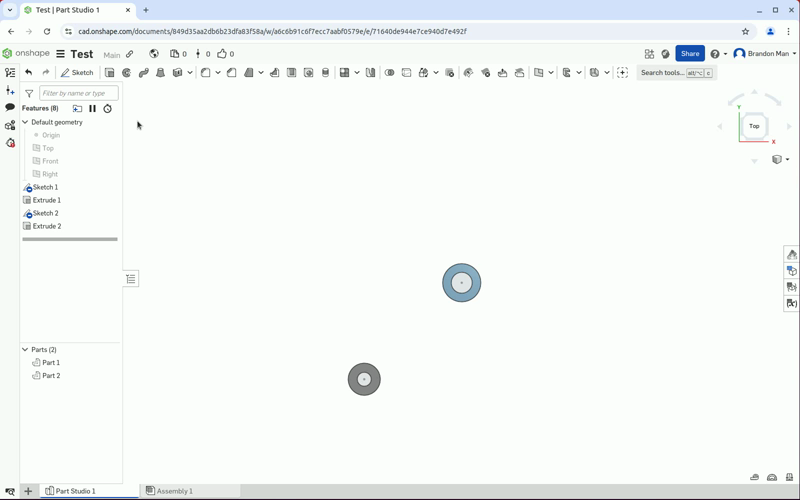
key(up, 3)
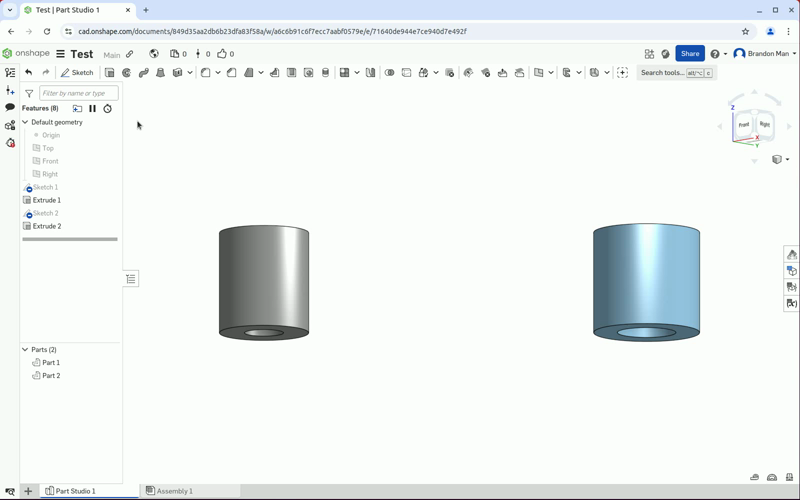
key(left, 3)
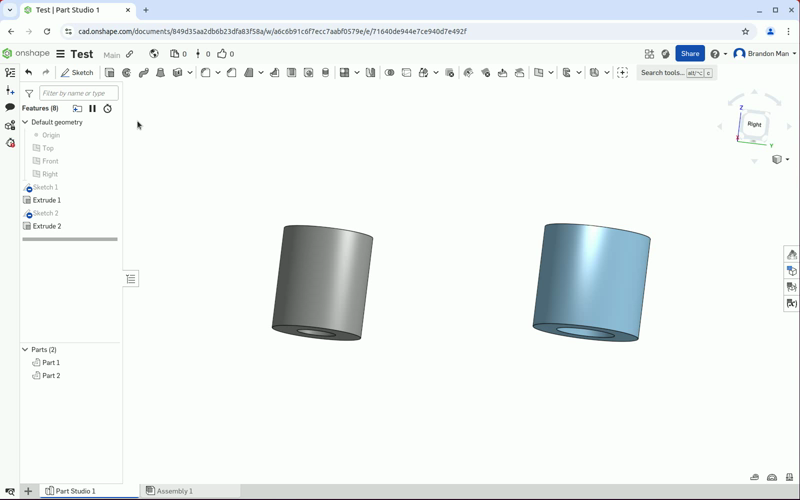
key(right, 3)
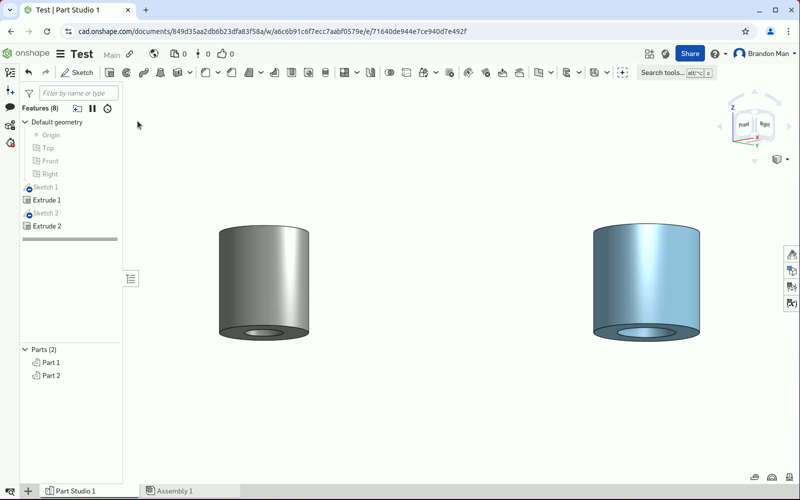
key(down, 3)
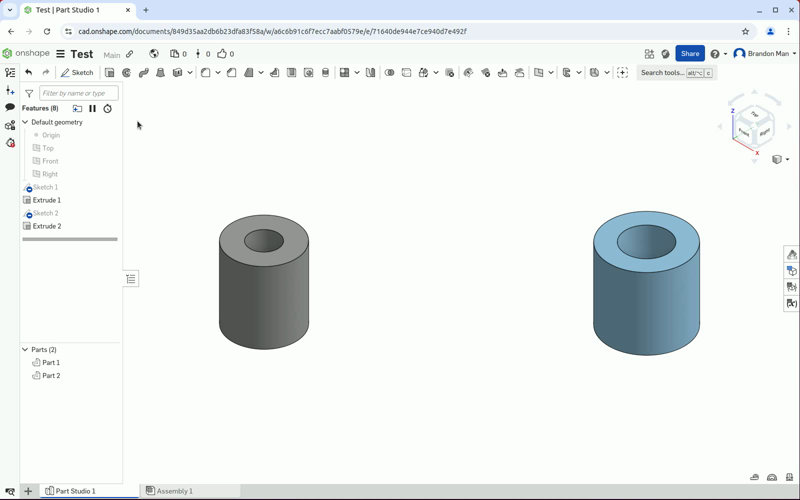
mouse_move(73, 189)
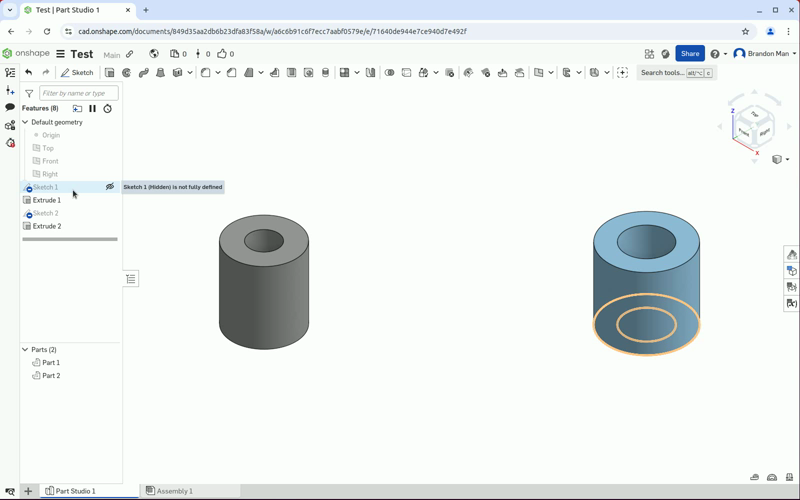
click(73, 189)